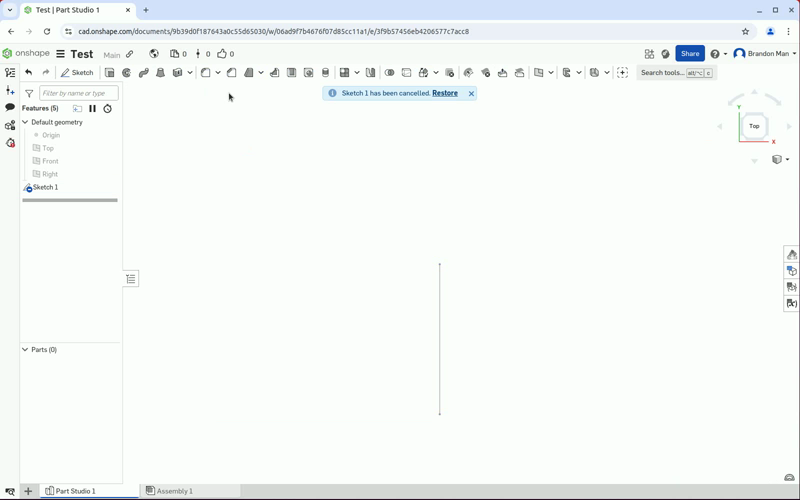
key(shift+h)
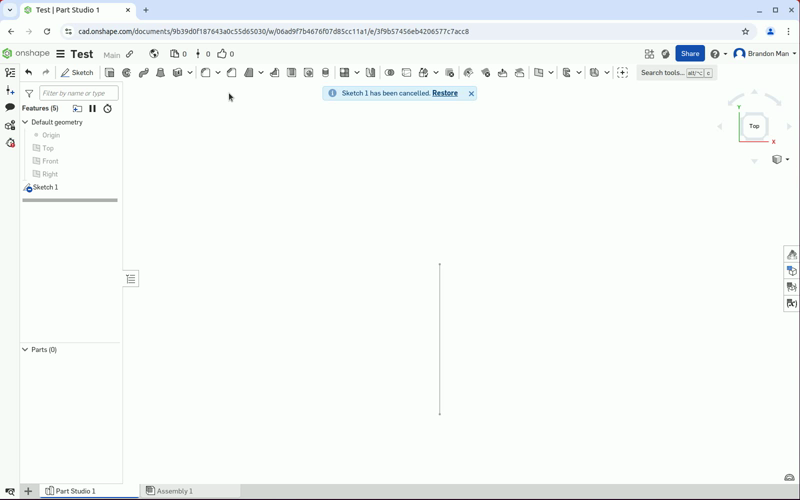
key(shift+s)
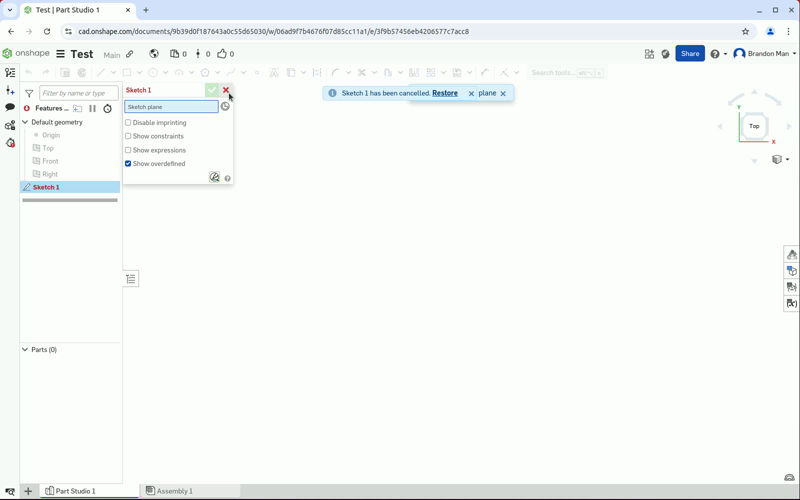
mouse_move(73, 150)
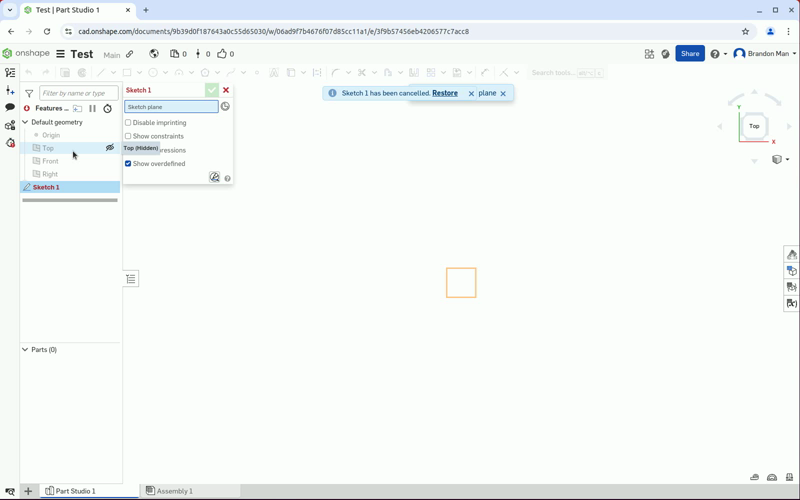
click(73, 150)
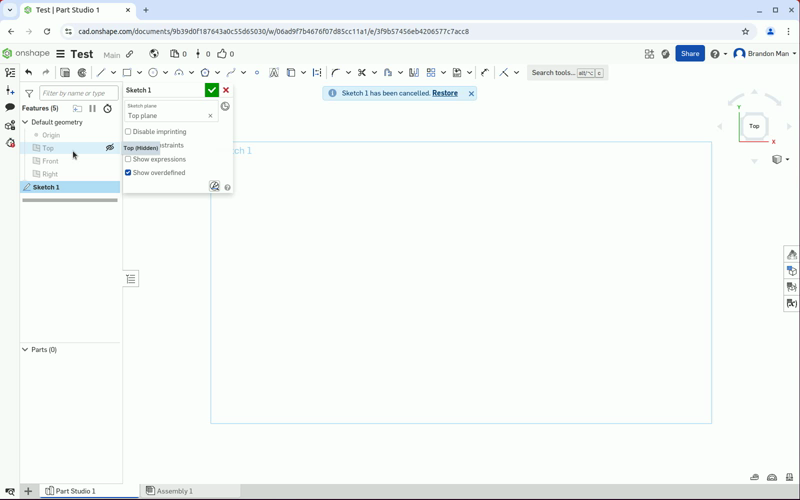
mouse_move(73, 352)
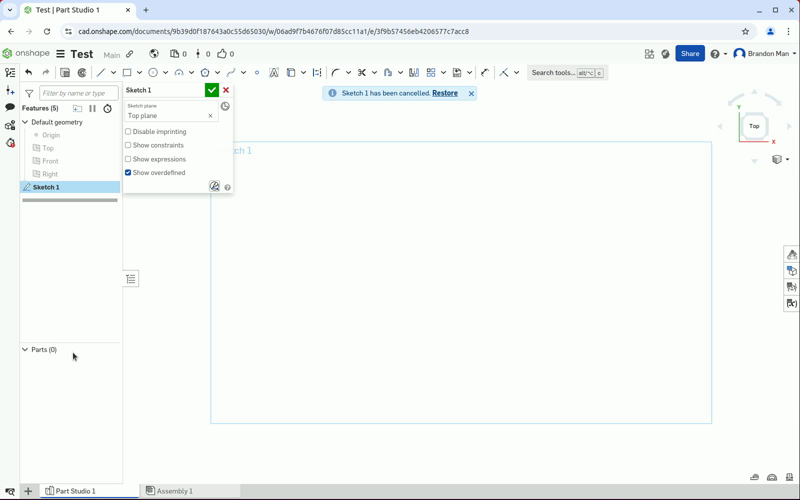
key(y)
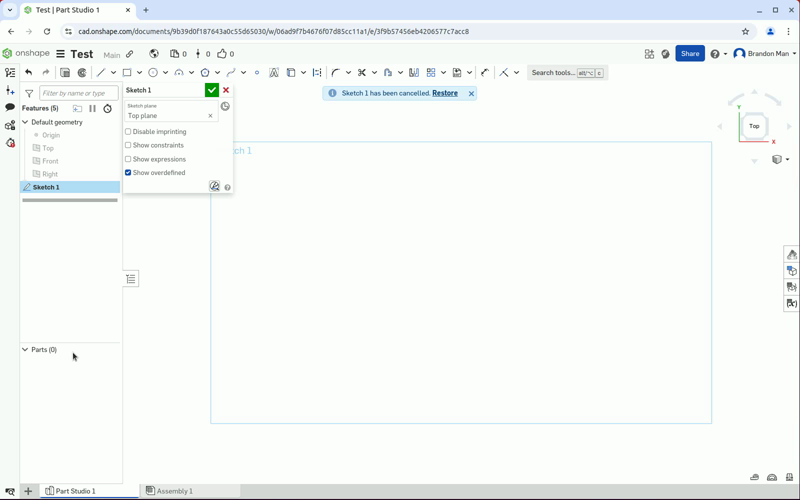
key(l)
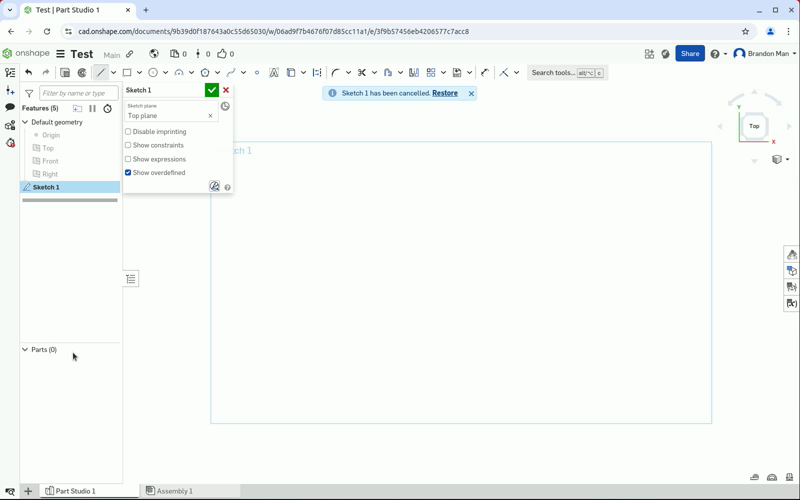
key_down(shift)
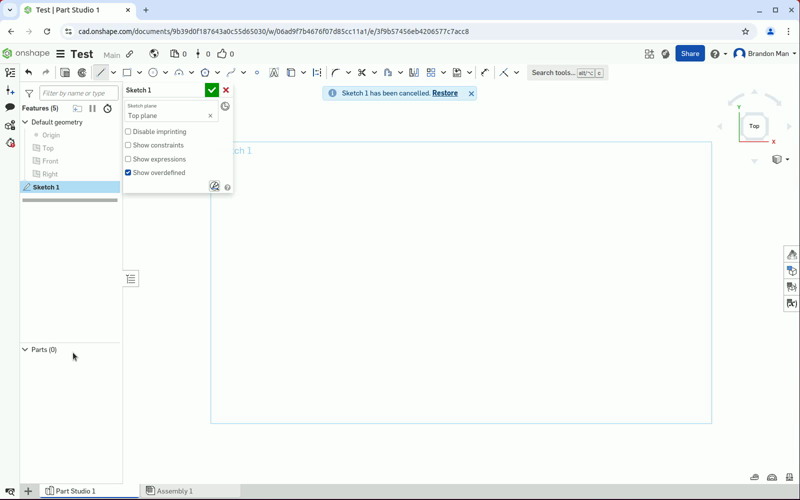
mouse_move(353, 247)
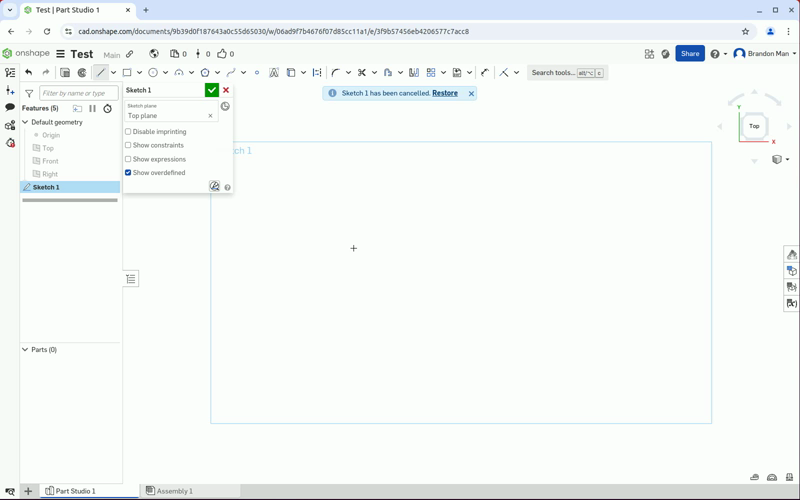
click(353, 247)
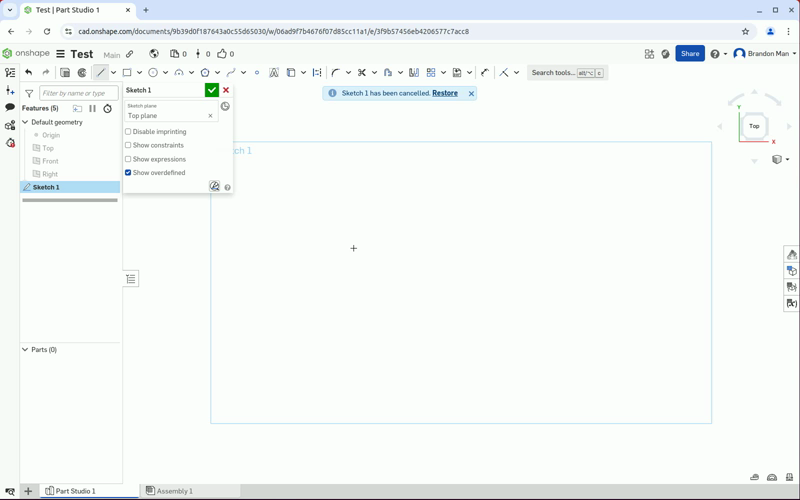
key_up(shift)
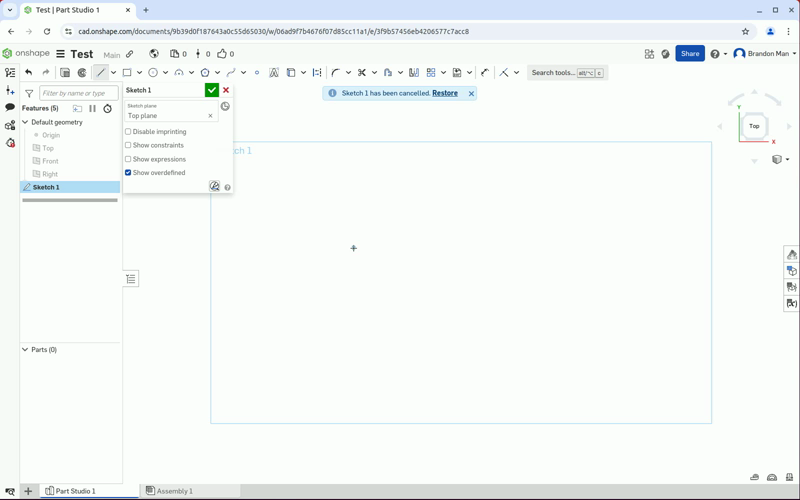
key_down(shift)
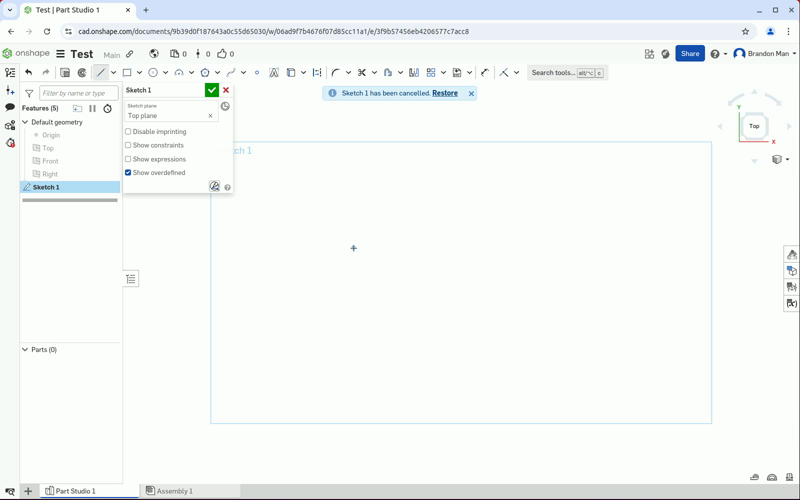
mouse_move(394, 373)
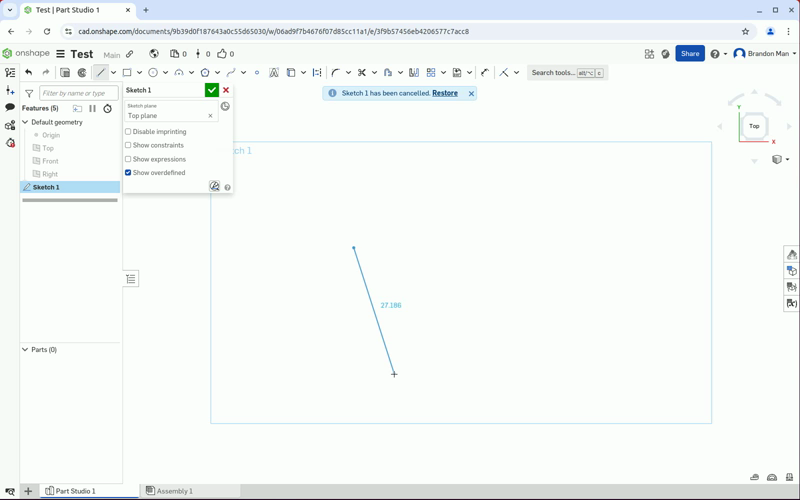
click(394, 373)
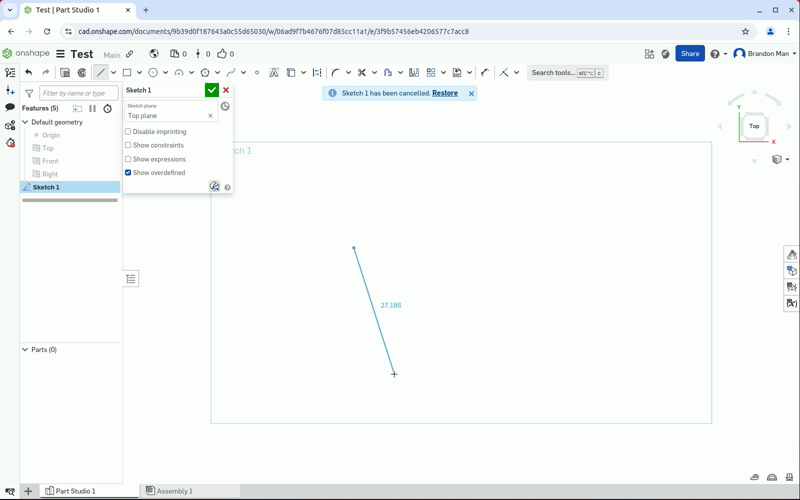
key_up(shift)
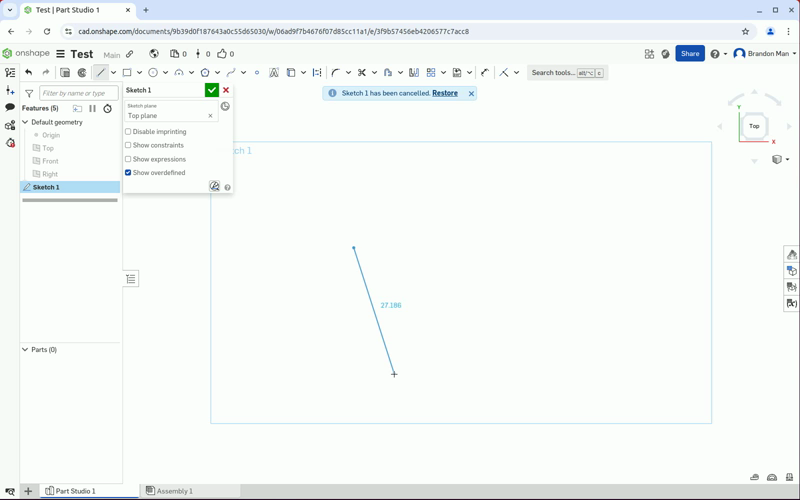
key_down(shift)
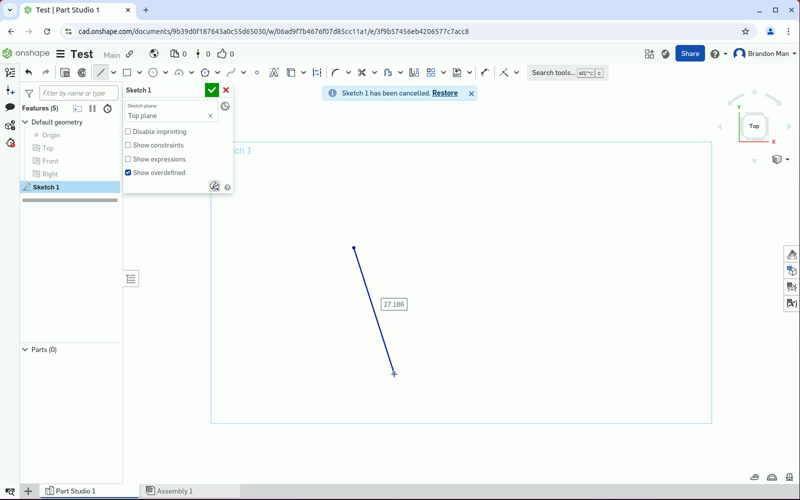
mouse_move(527, 373)
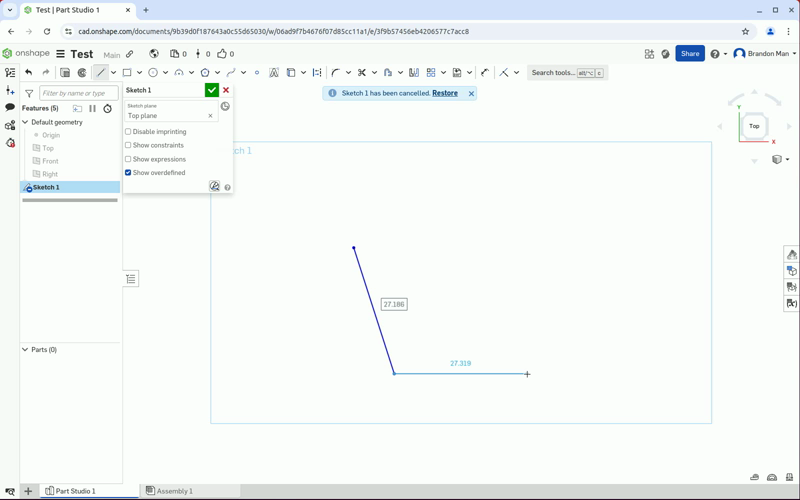
click(527, 373)
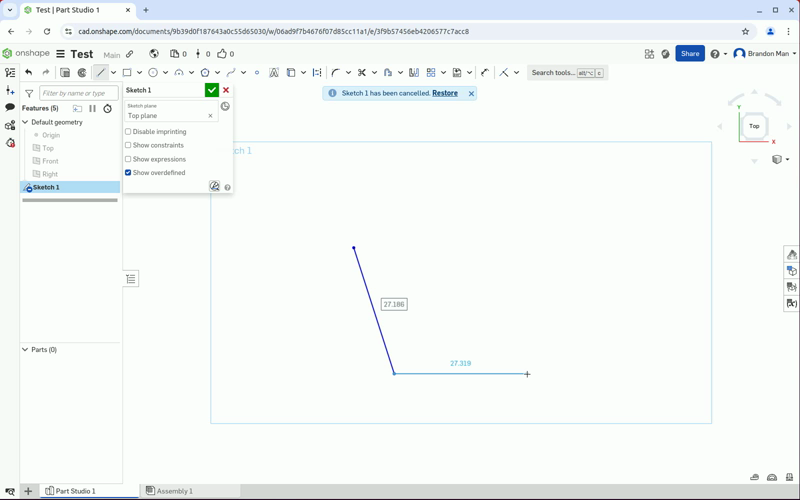
key_up(shift)
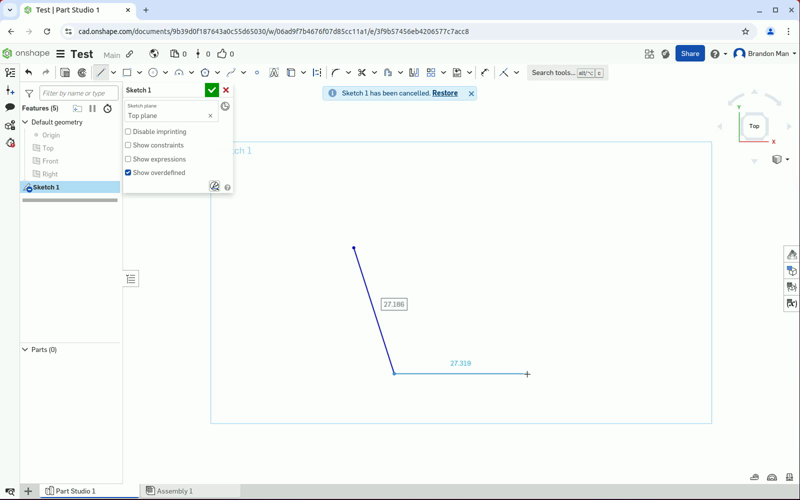
key_down(shift)
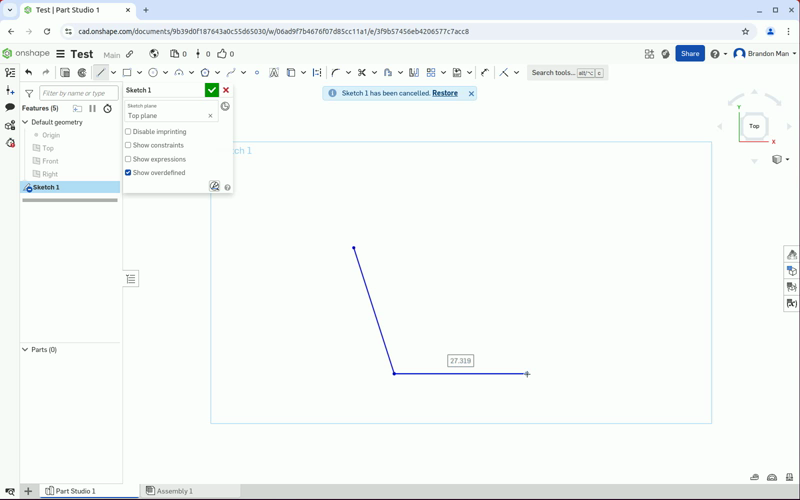
mouse_move(567, 247)
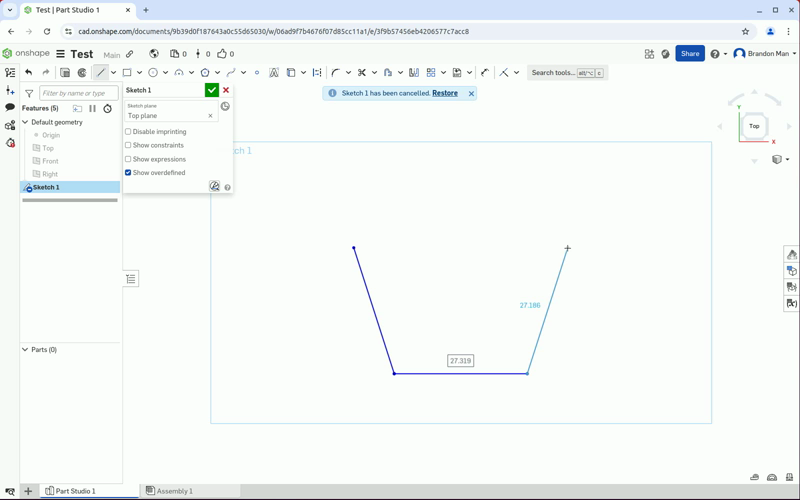
click(567, 247)
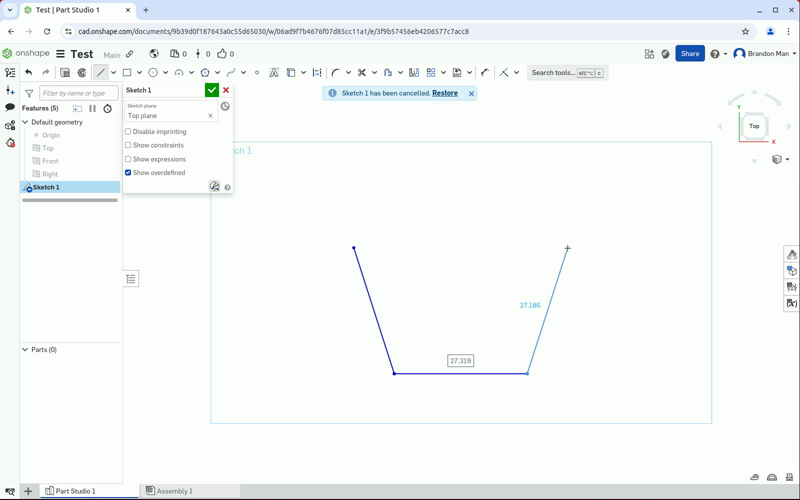
key_up(shift)
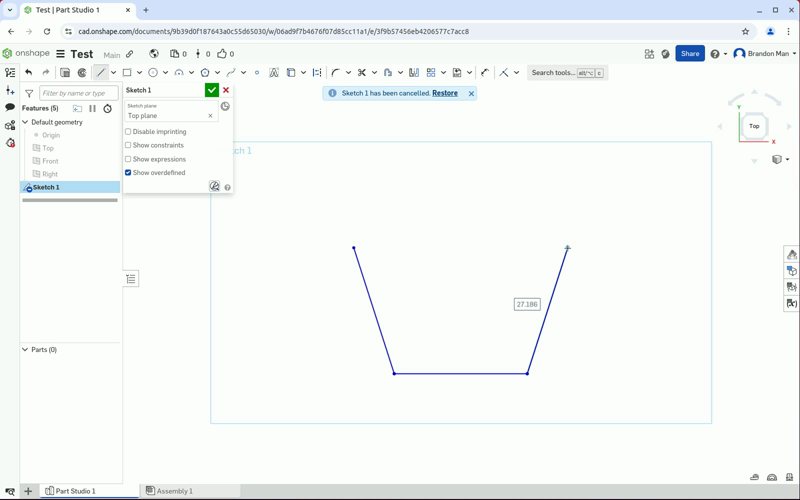
key_down(shift)
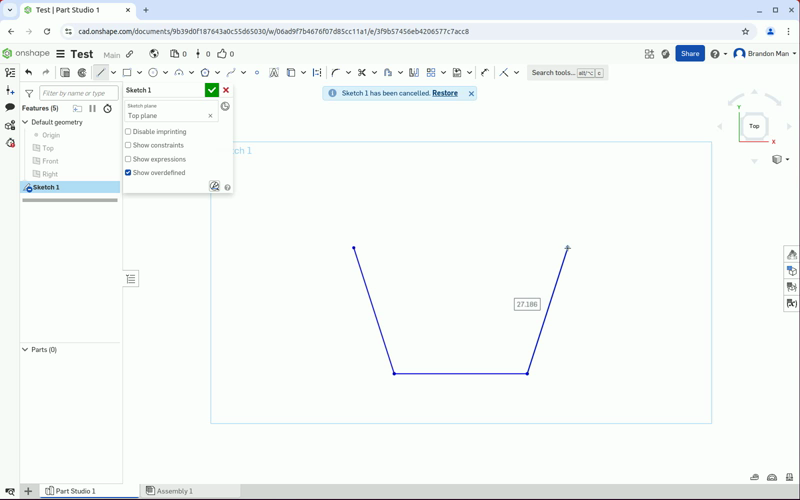
mouse_move(461, 169)
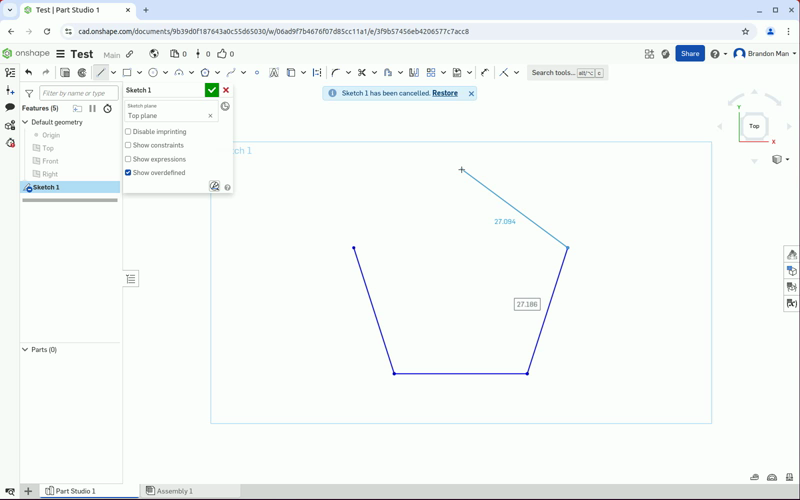
click(461, 169)
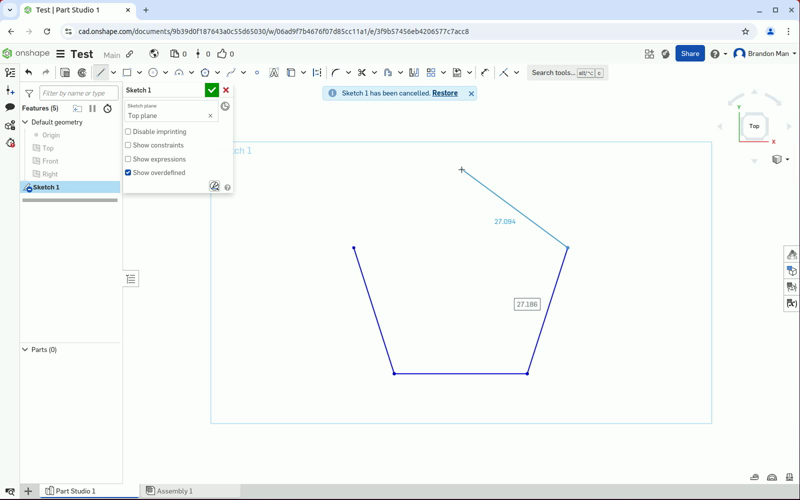
key_up(shift)
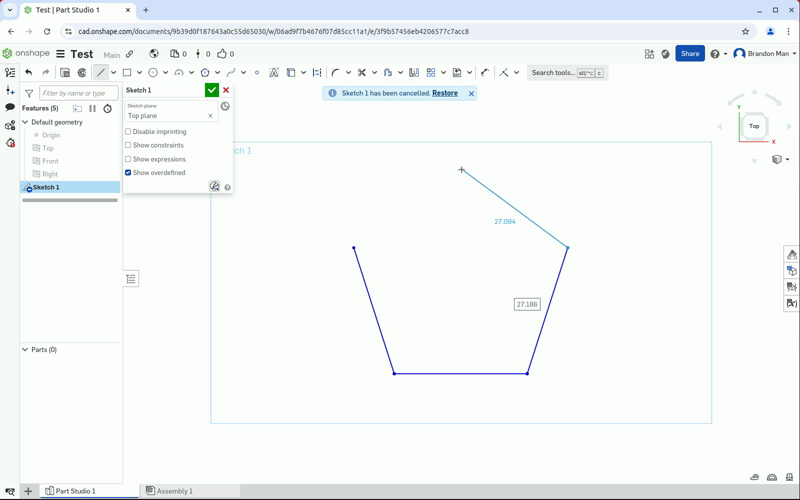
key_down(shift)
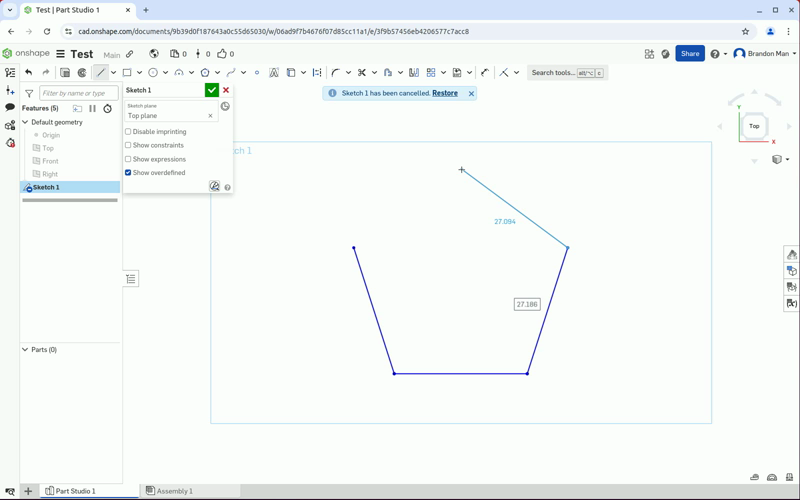
mouse_move(353, 247)
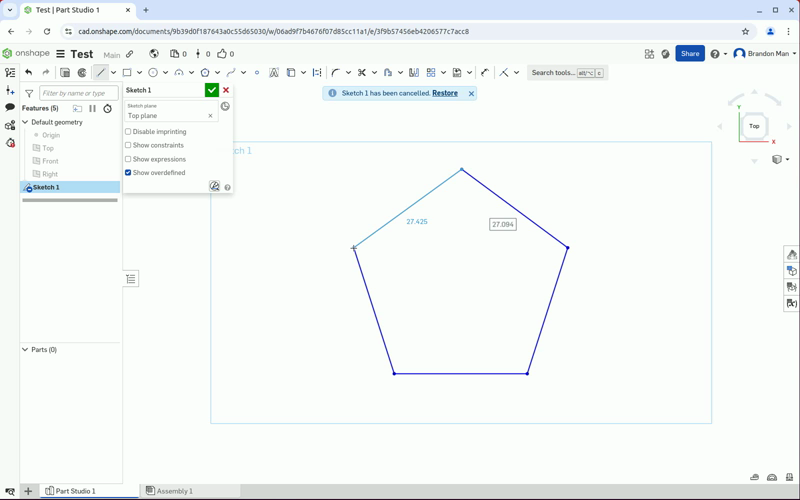
key_up(shift)
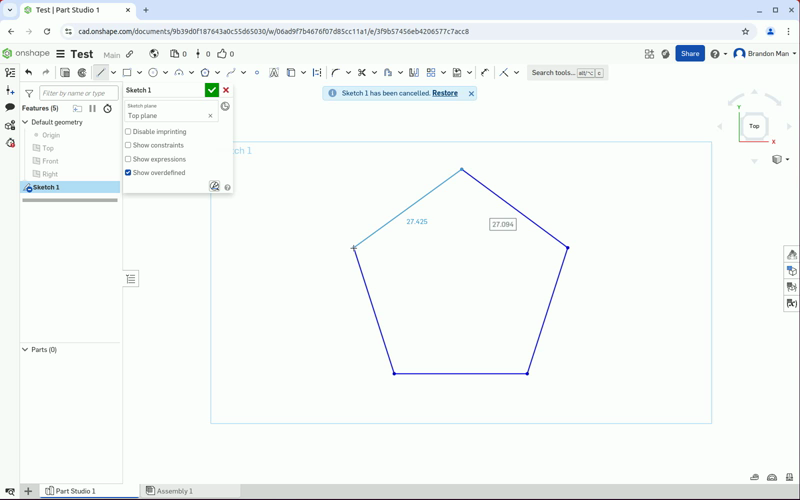
click(353, 247)
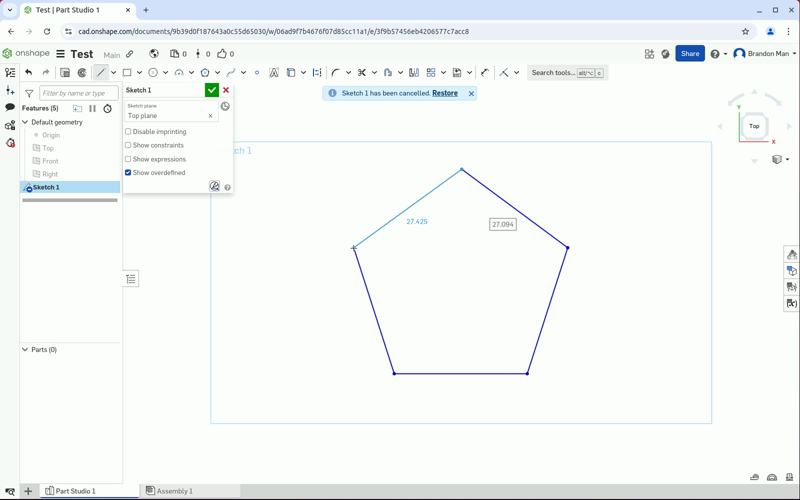
key(esc)
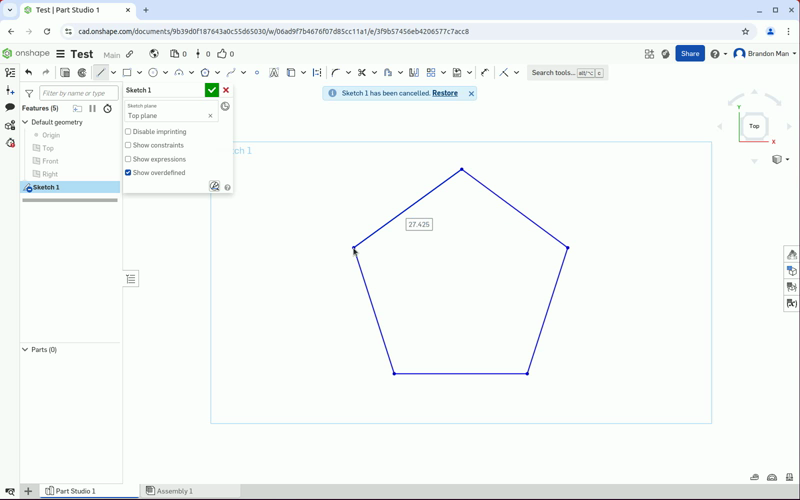
mouse_move(463, 256)
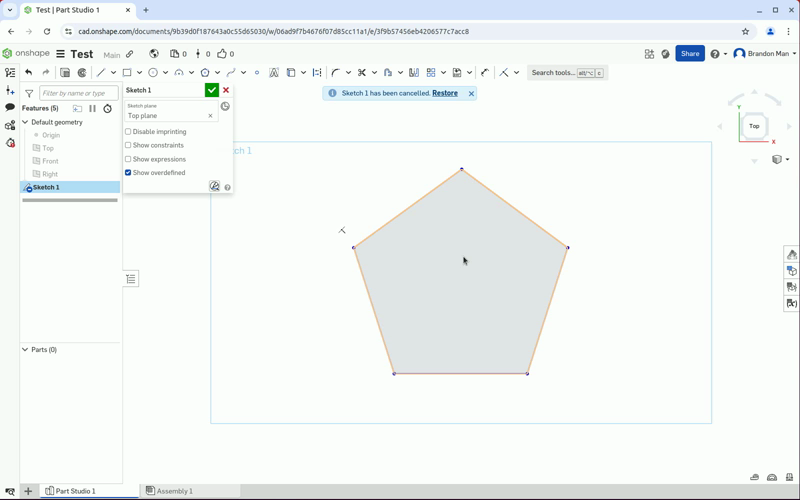
click(463, 256)
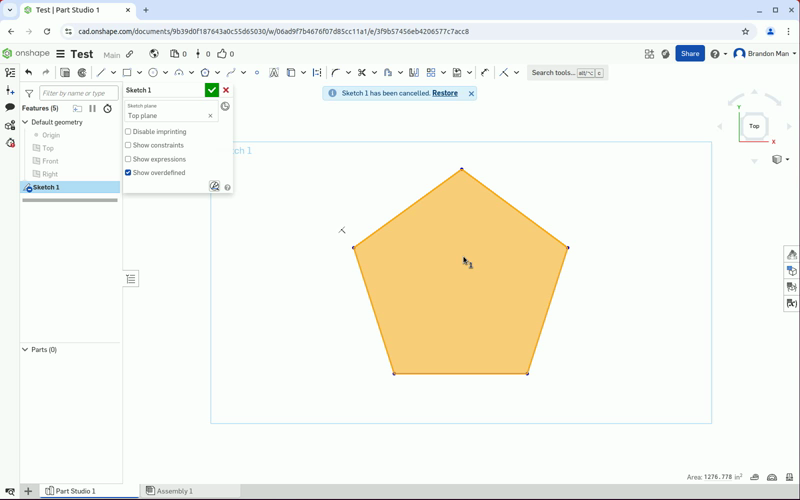
mouse_move(73, 352)
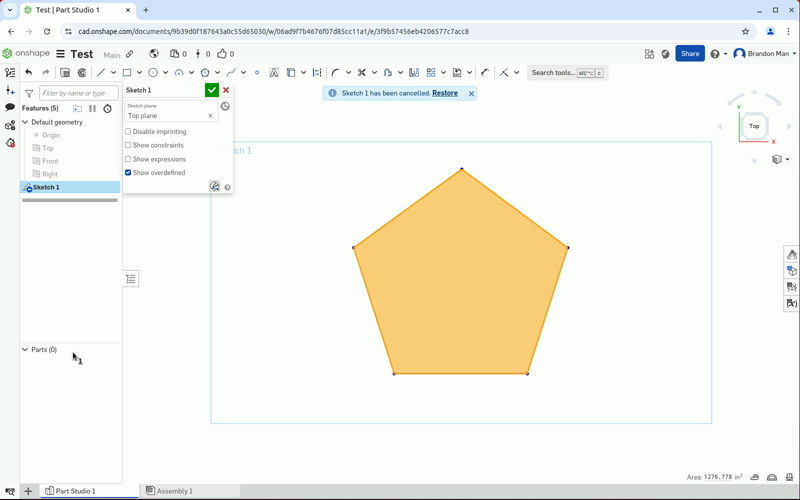
key(shift+y)
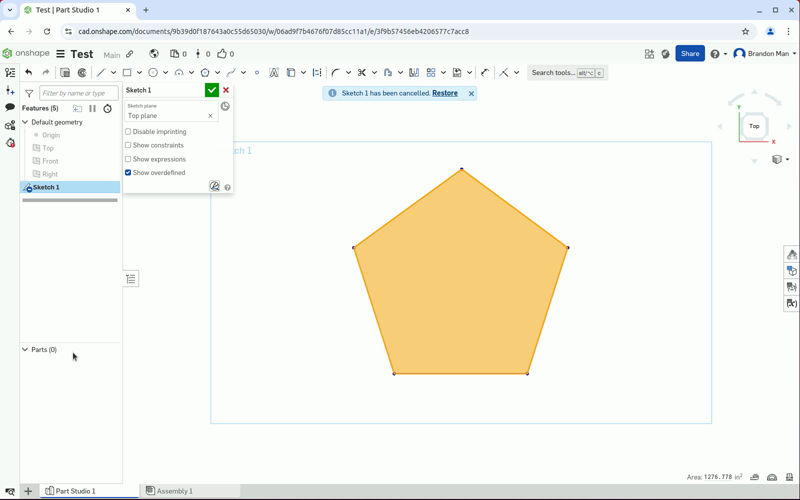
key(shift+e)
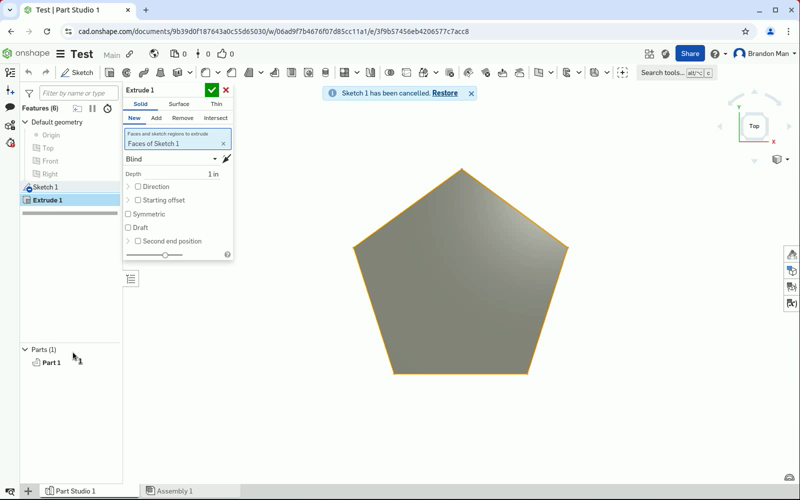
mouse_move(143, 106)
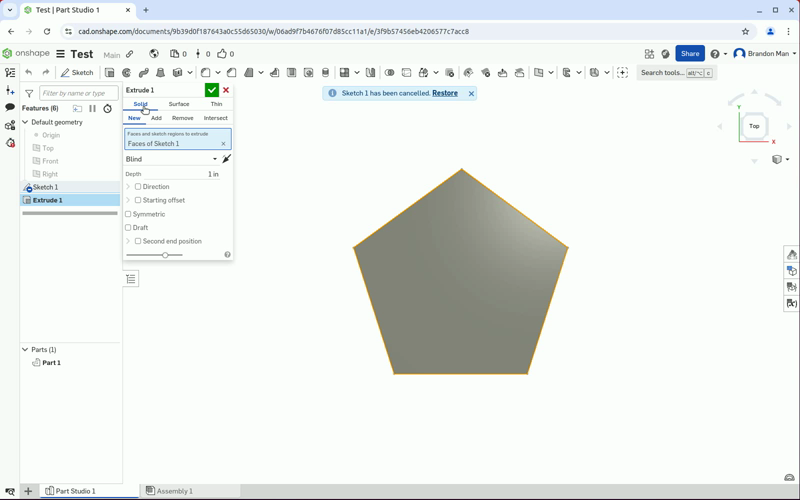
click(143, 106)
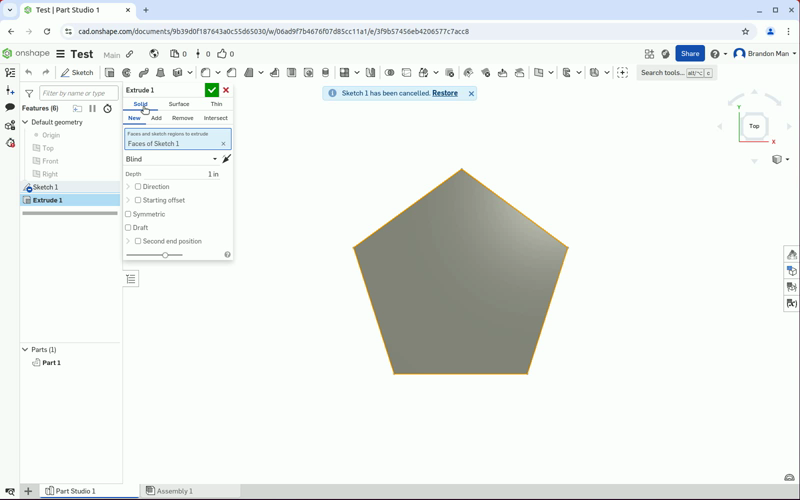
mouse_move(137, 120)
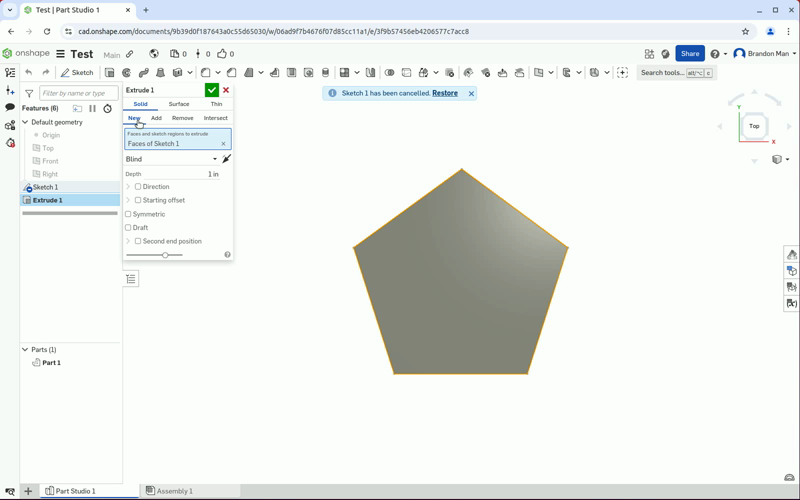
click(137, 120)
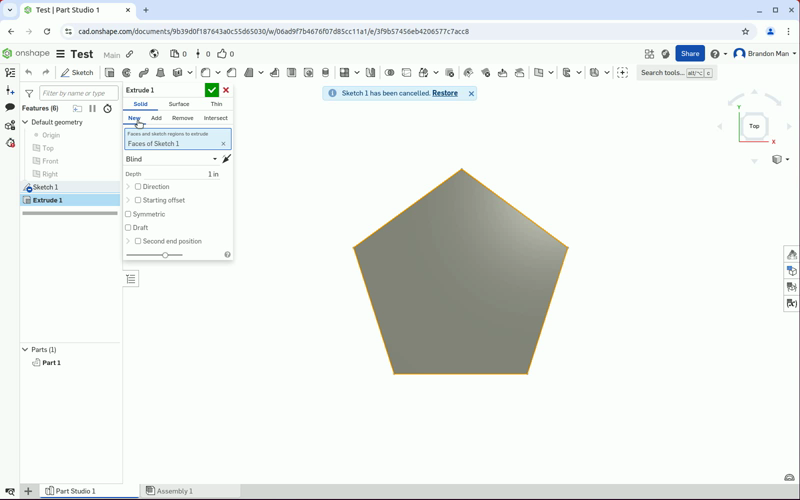
key(tab, 4)
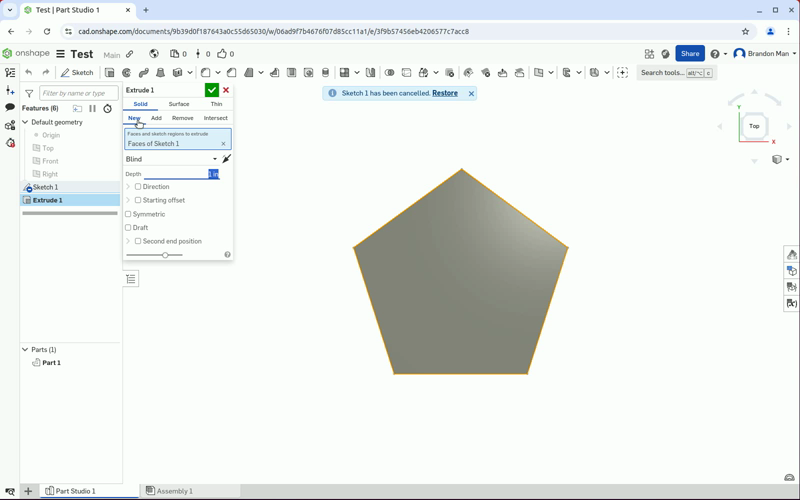
text(9.147)
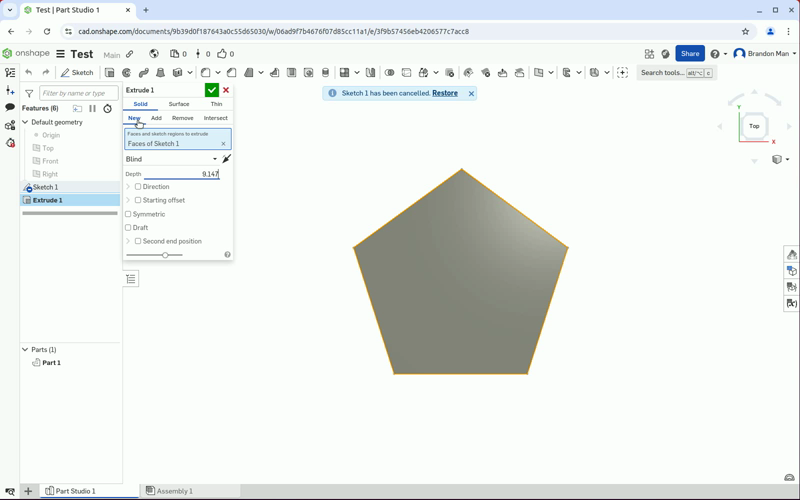
key(enter)
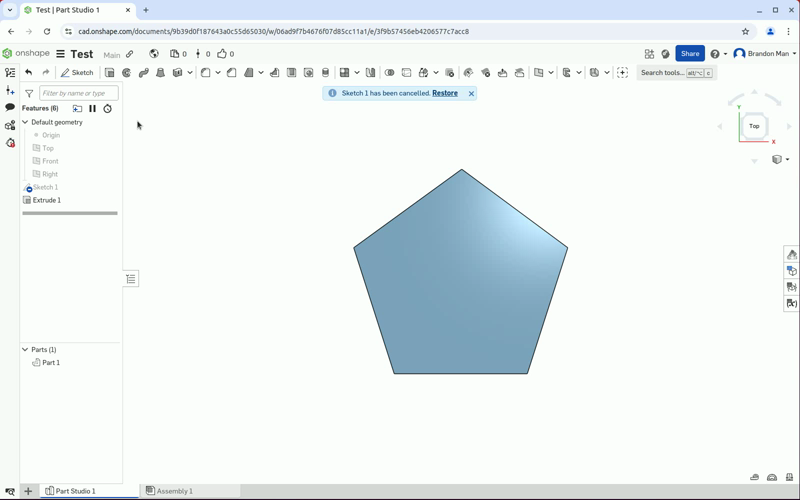
key(shift+h)
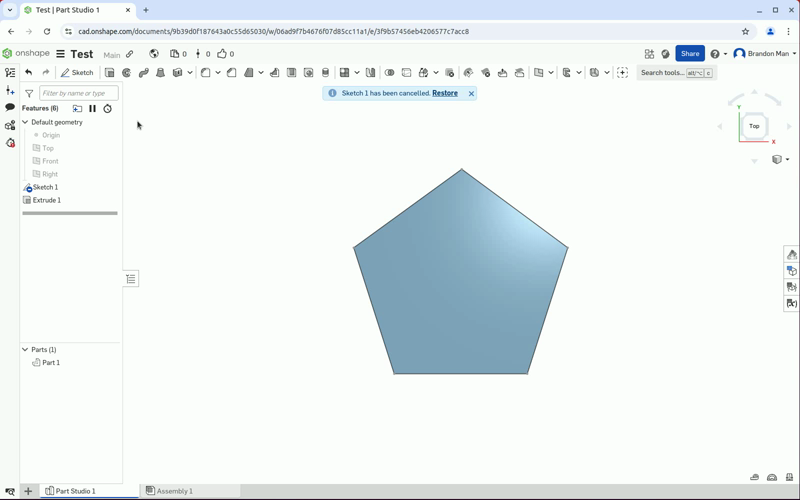
key(shift+h)
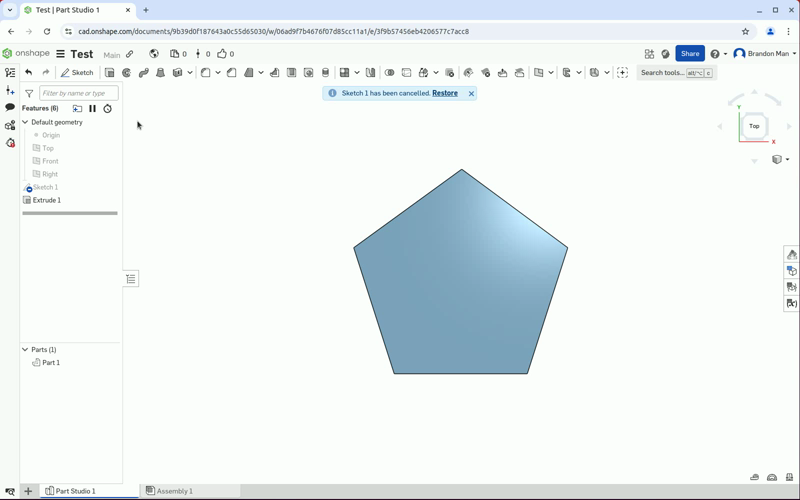
mouse_move(73, 189)
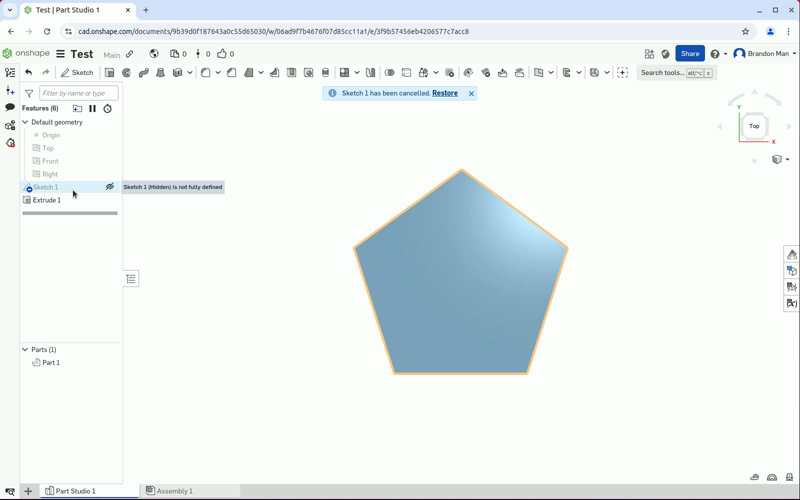
click(73, 189)
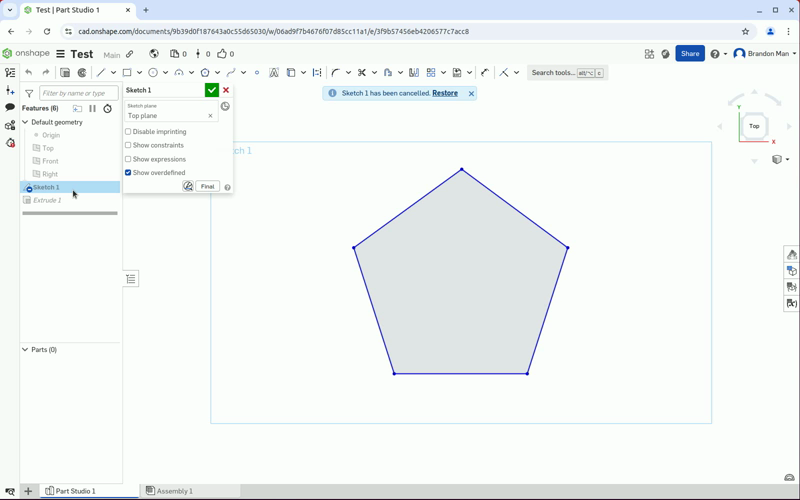
mouse_move(229, 92)
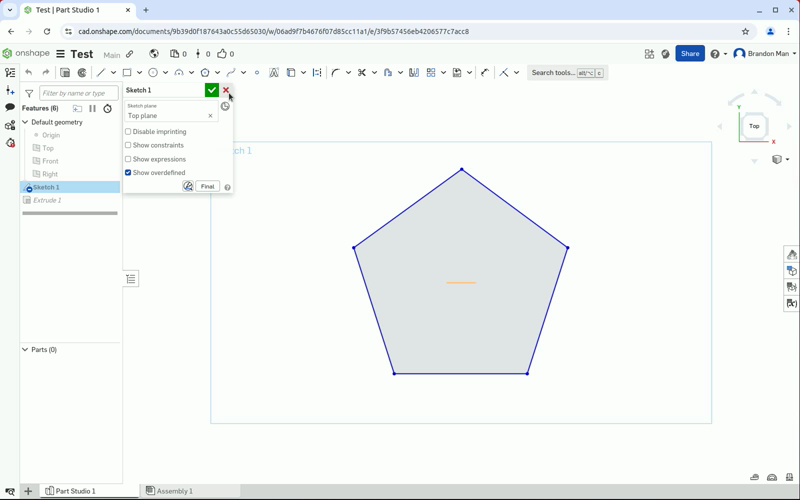
click(229, 92)
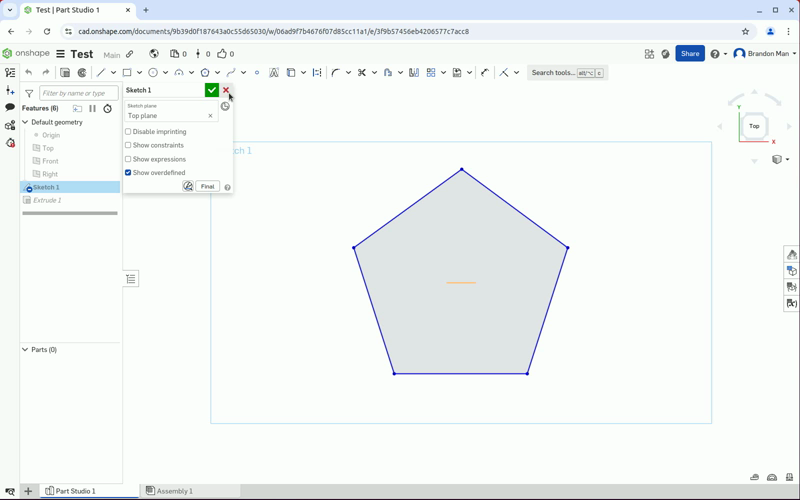
key(shift+s)
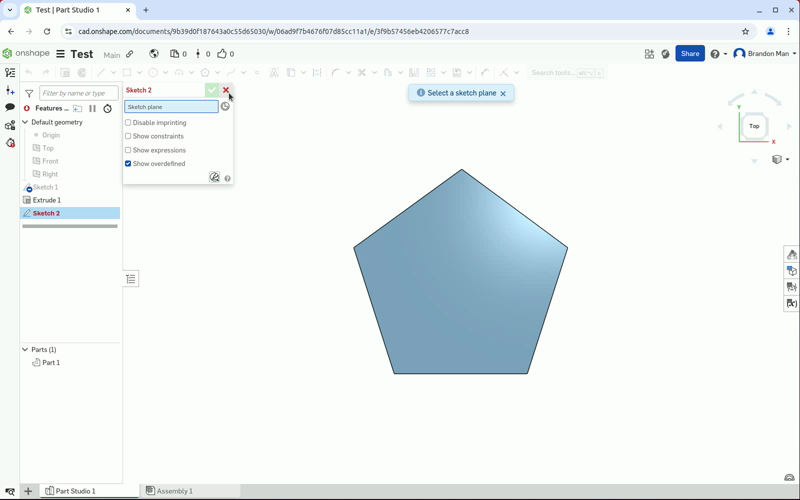
mouse_move(73, 150)
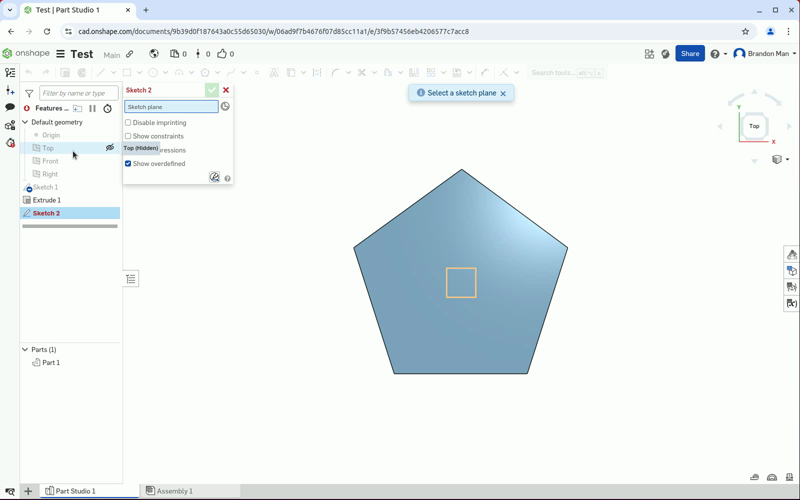
click(73, 150)
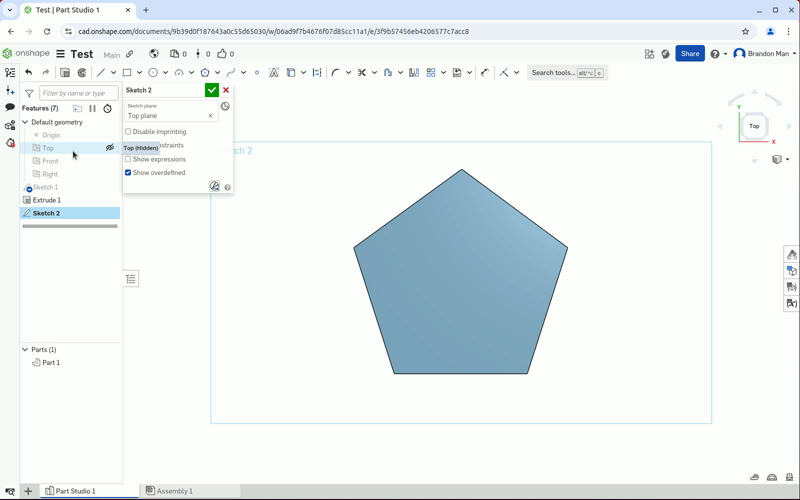
mouse_move(73, 352)
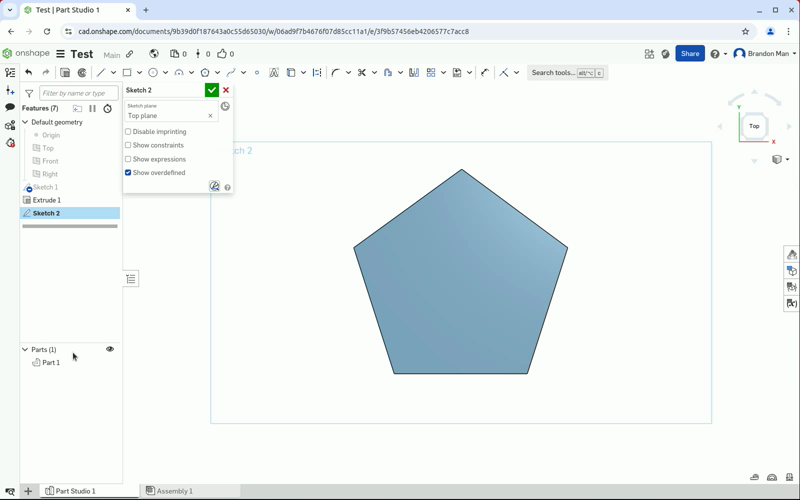
key(y)
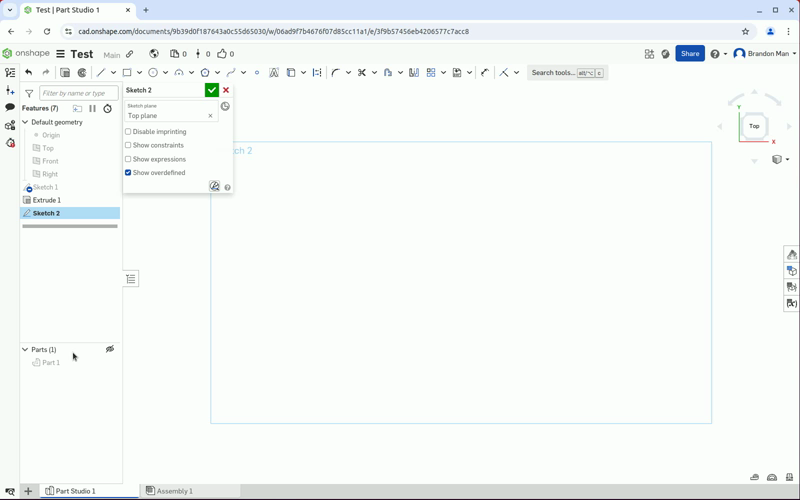
key(l)
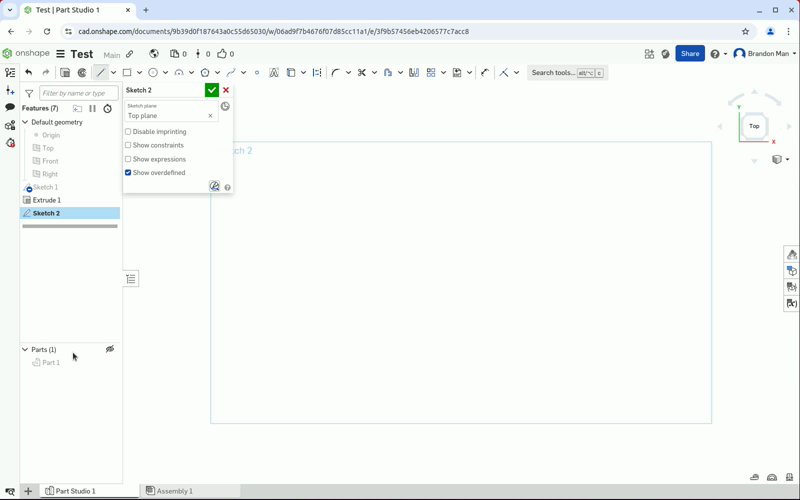
key_down(shift)
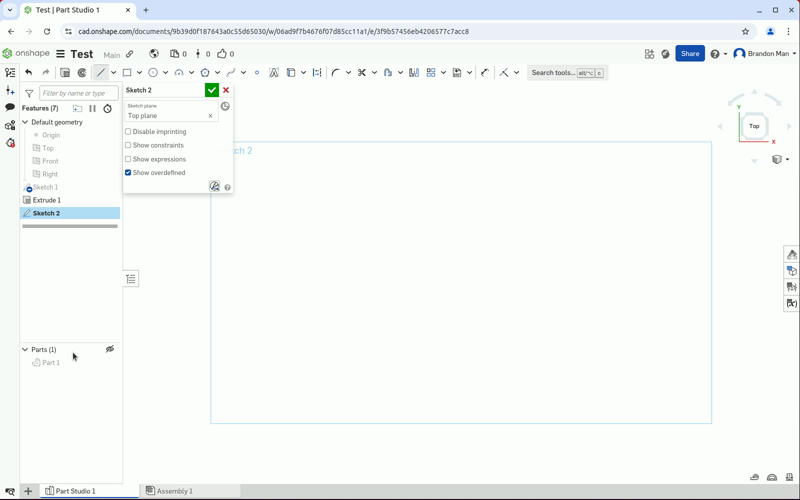
mouse_move(365, 252)
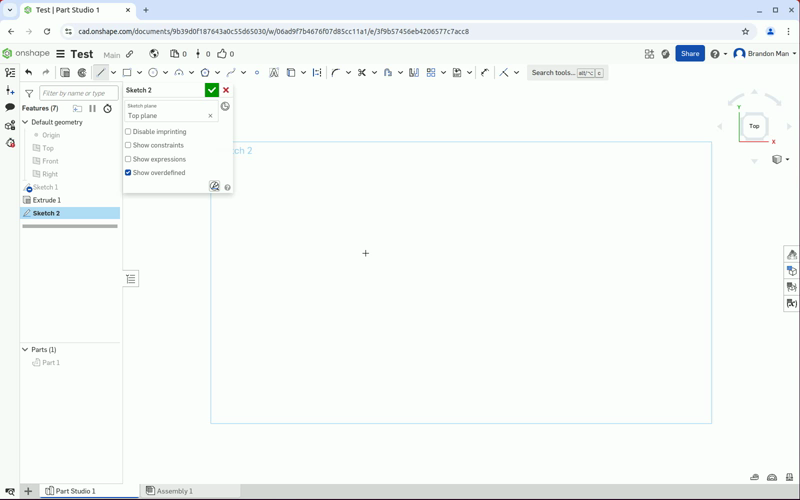
click(365, 252)
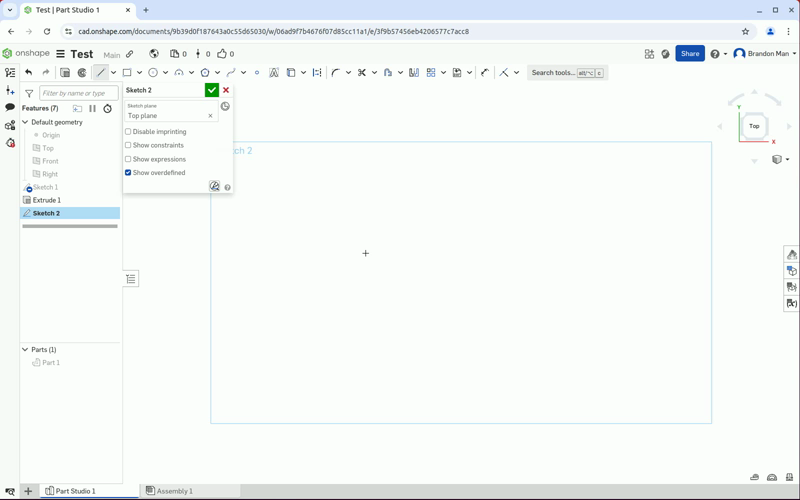
key_up(shift)
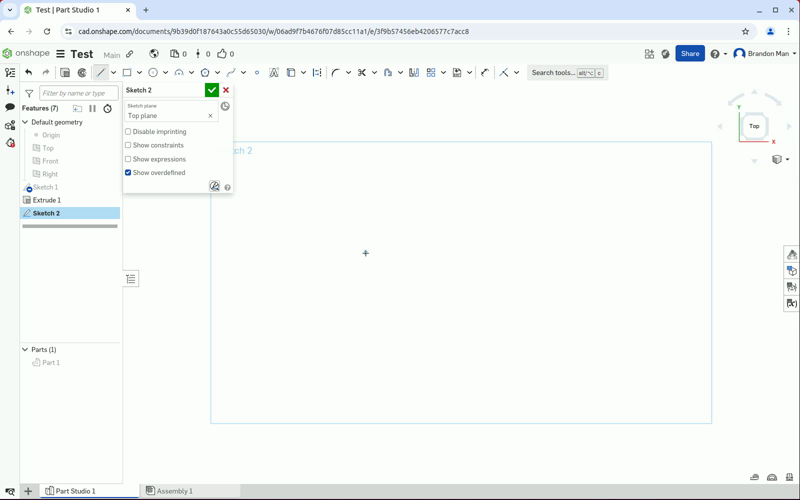
key_down(shift)
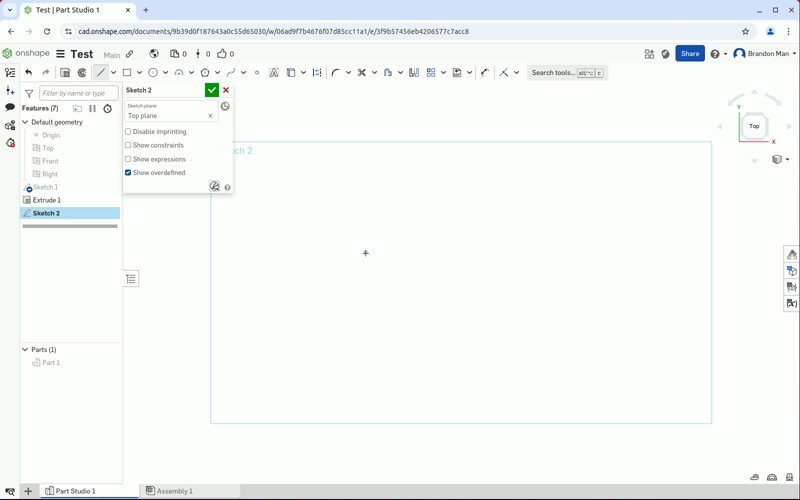
mouse_move(401, 363)
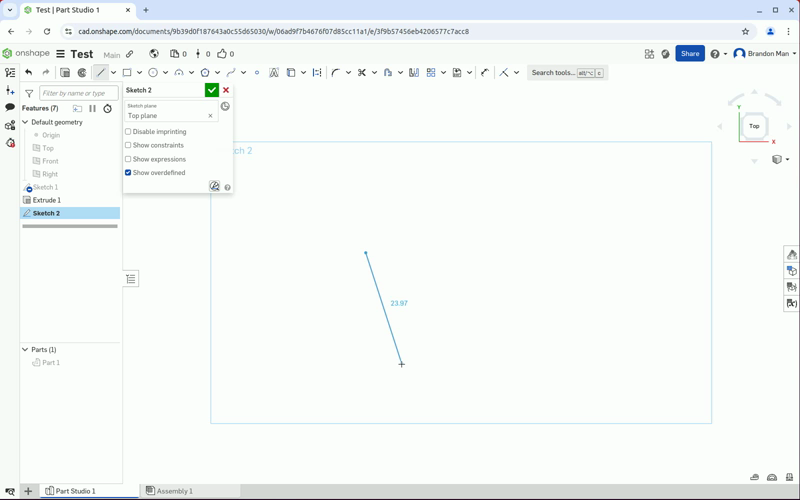
click(401, 363)
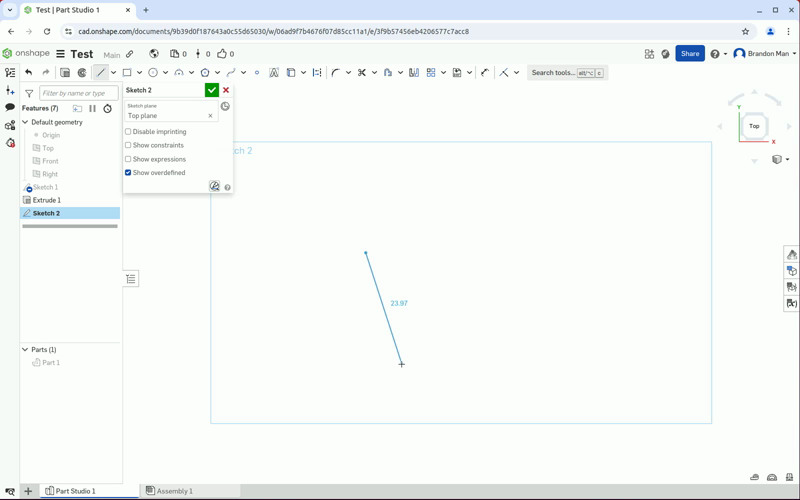
key_up(shift)
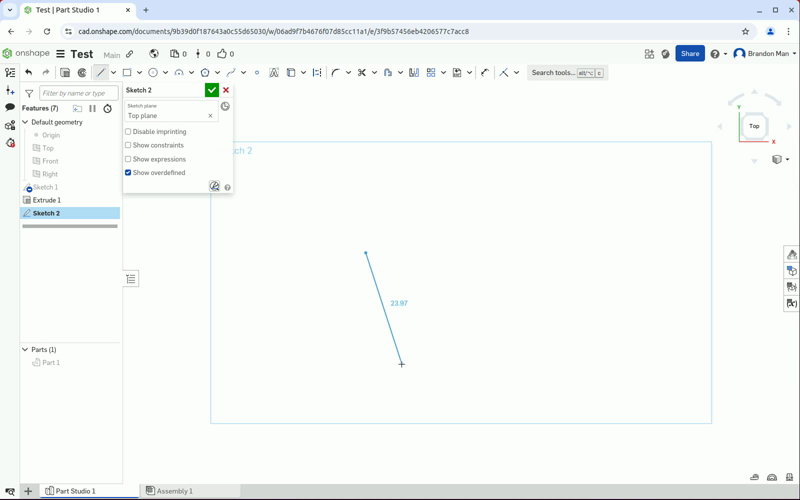
key_down(shift)
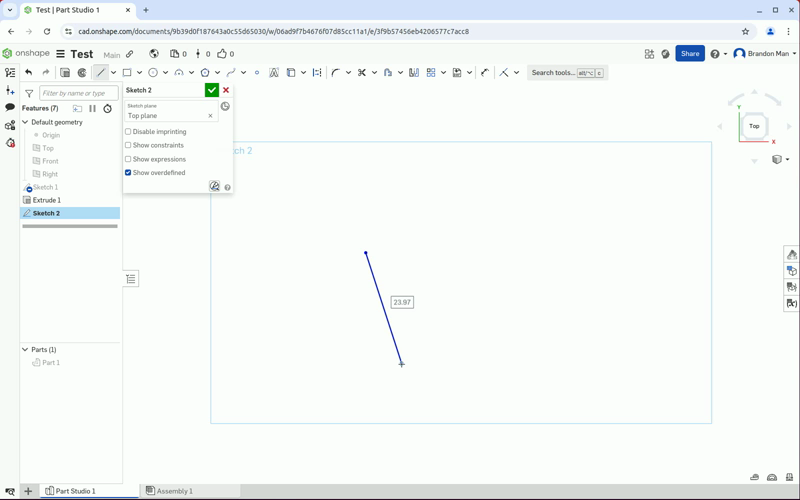
mouse_move(519, 363)
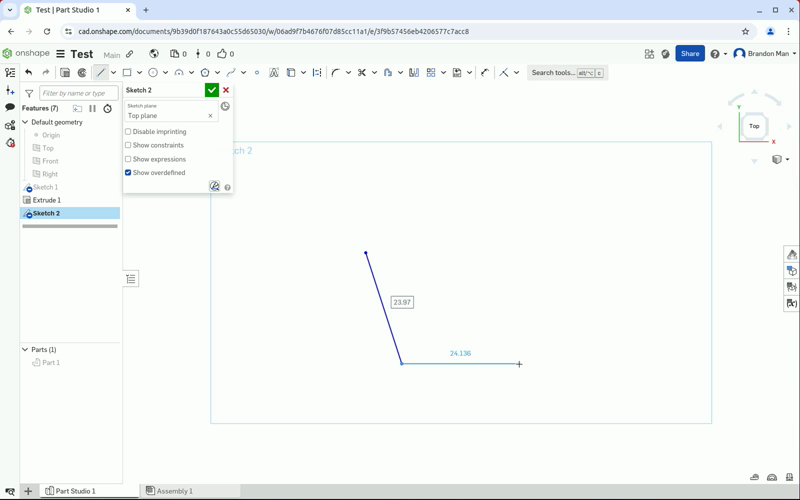
click(519, 363)
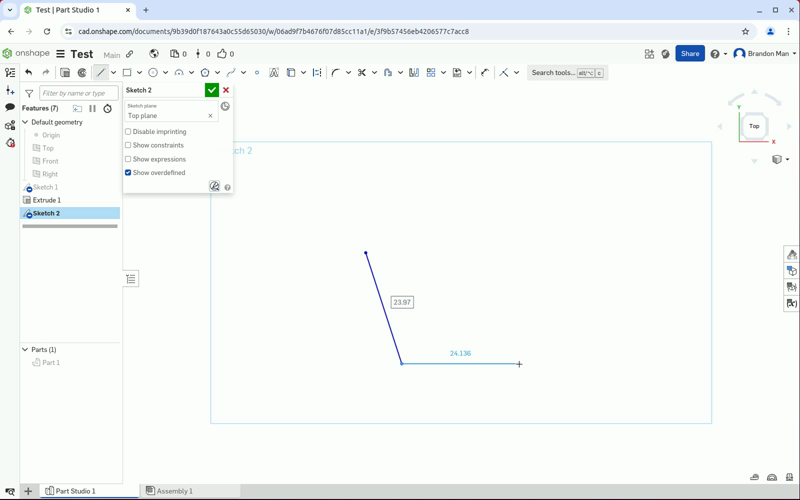
key_up(shift)
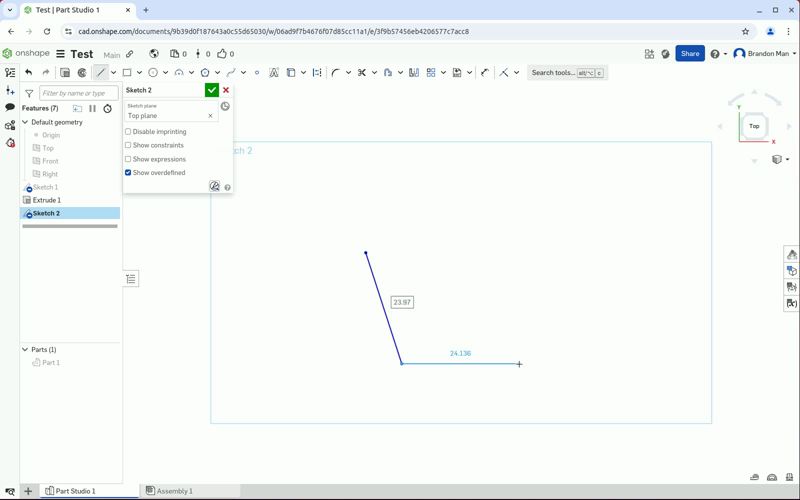
key_down(shift)
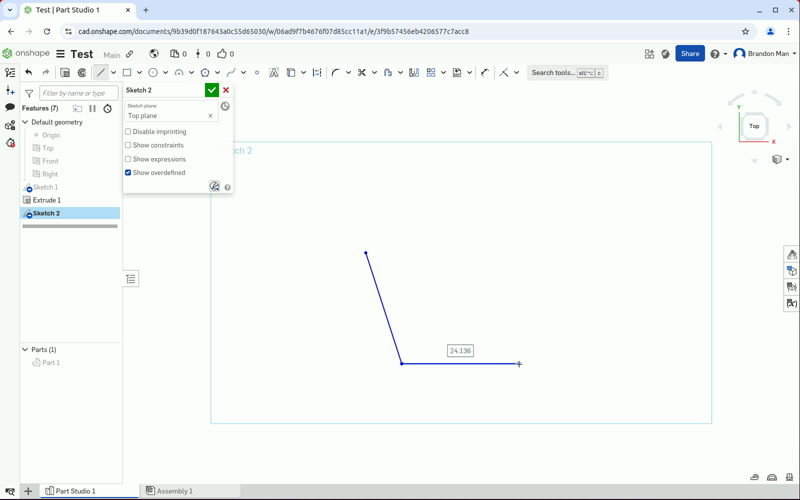
mouse_move(555, 252)
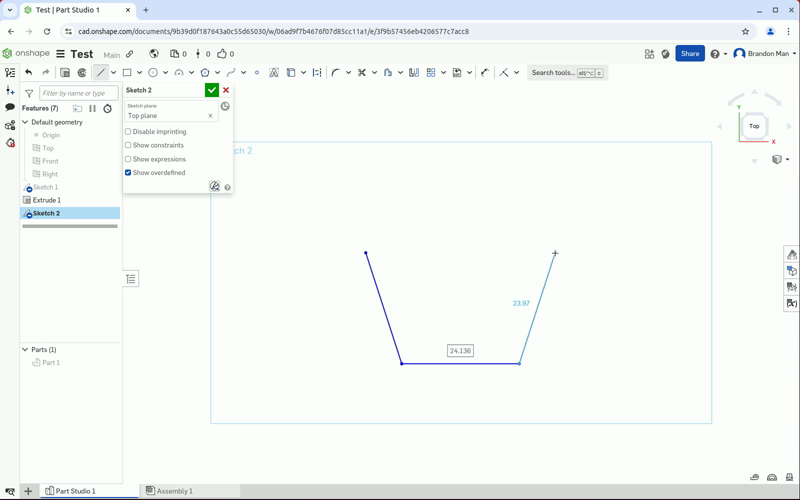
click(555, 252)
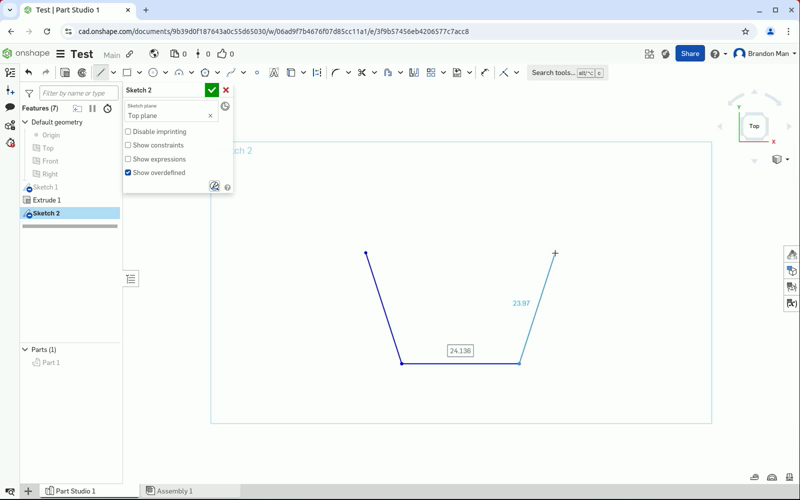
key_up(shift)
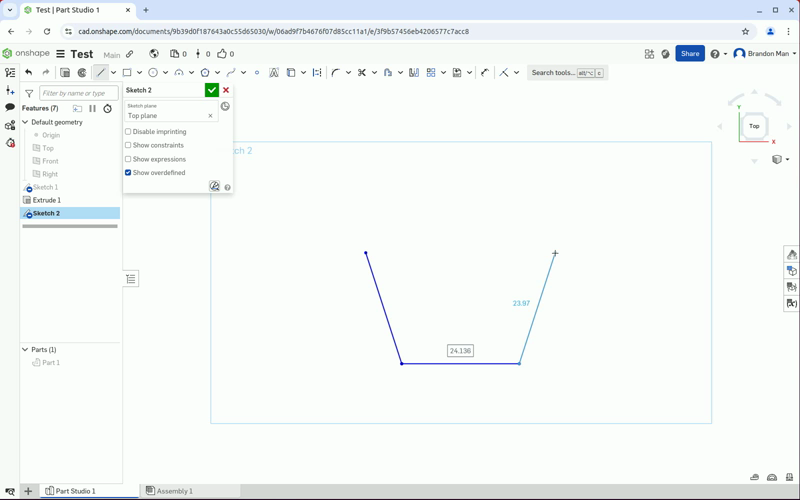
key_down(shift)
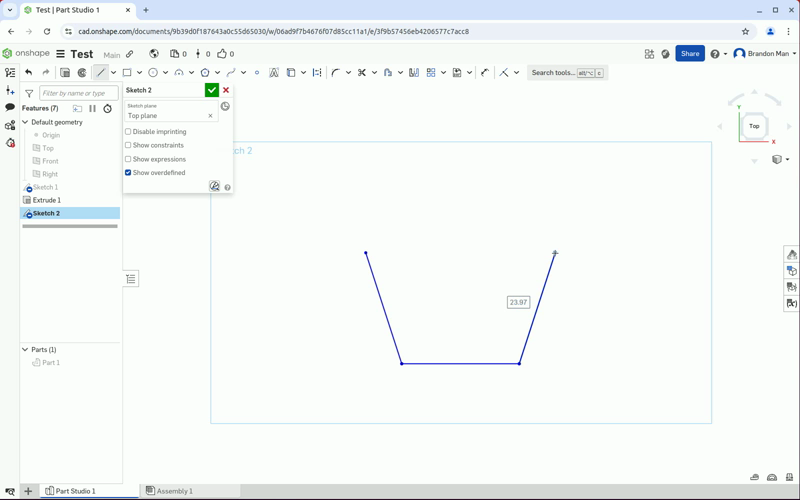
mouse_move(461, 182)
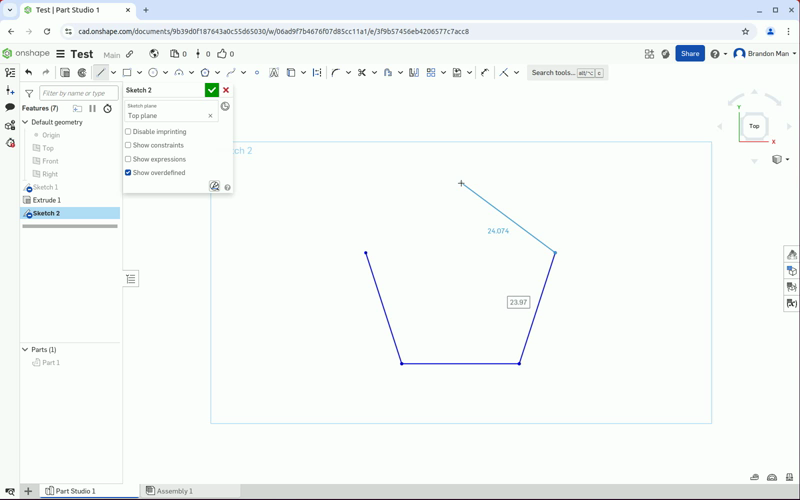
click(461, 182)
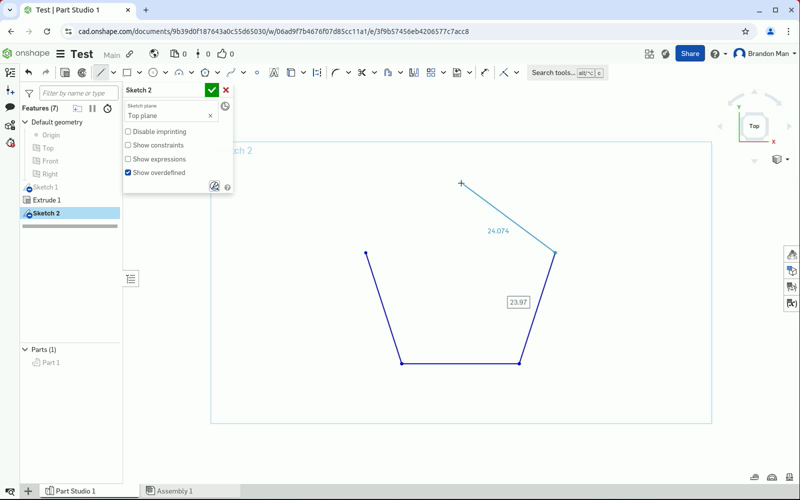
key_up(shift)
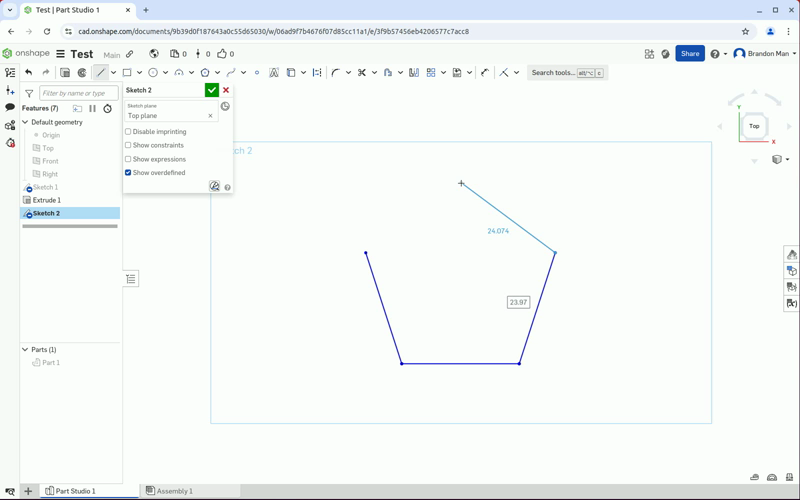
key_down(shift)
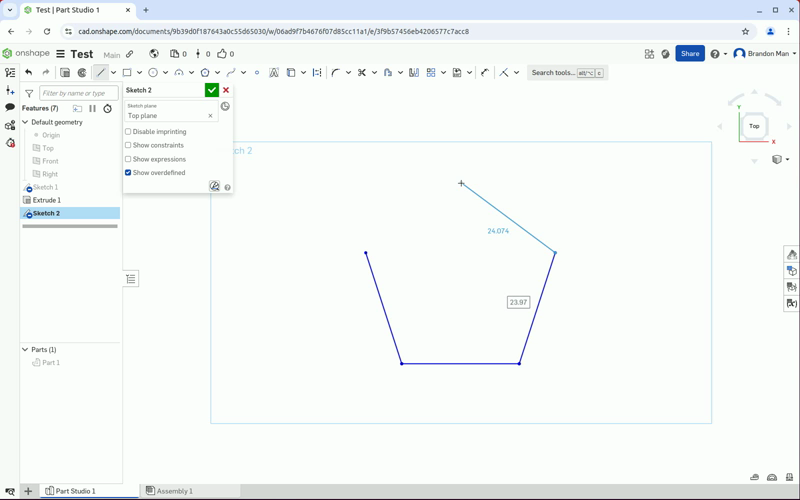
mouse_move(365, 252)
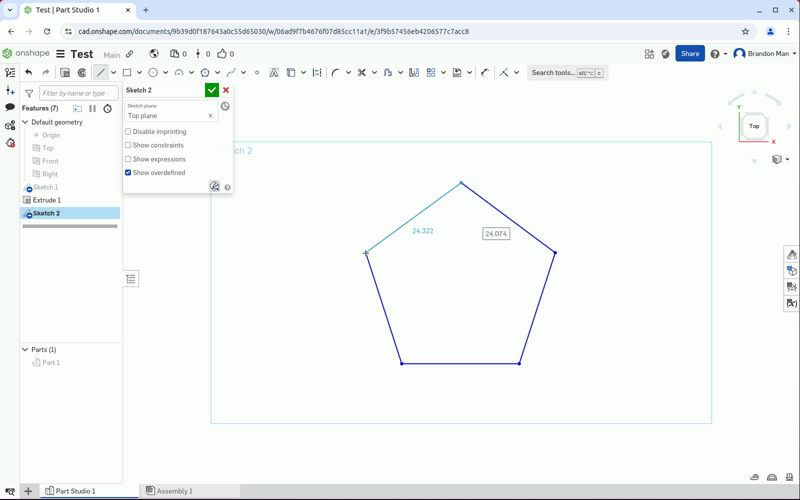
key_up(shift)
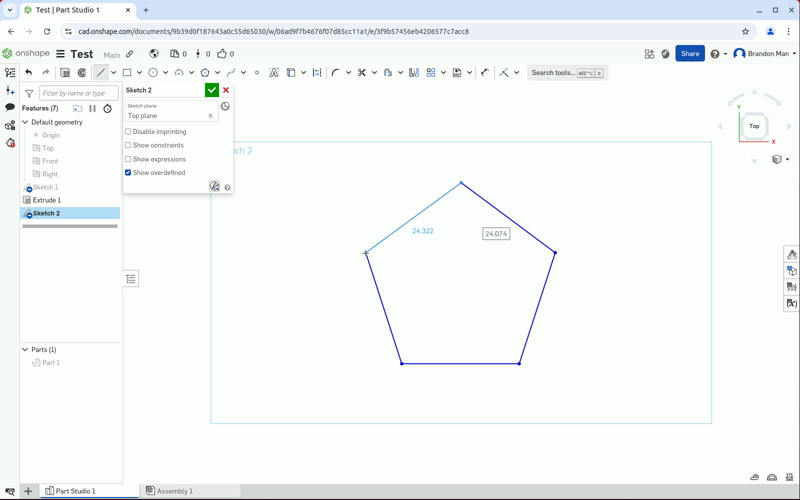
click(365, 252)
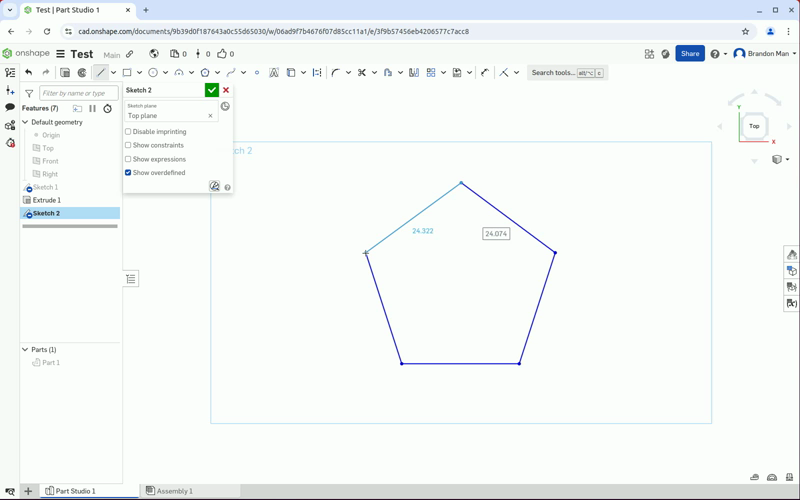
key(esc)
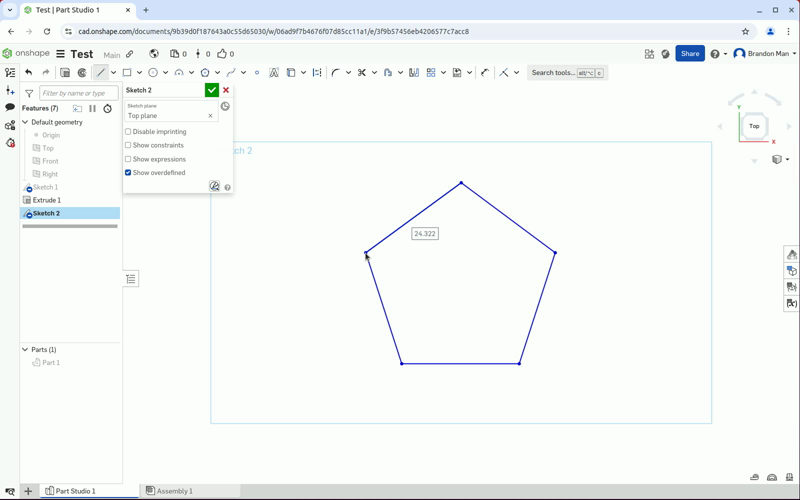
mouse_move(459, 294)
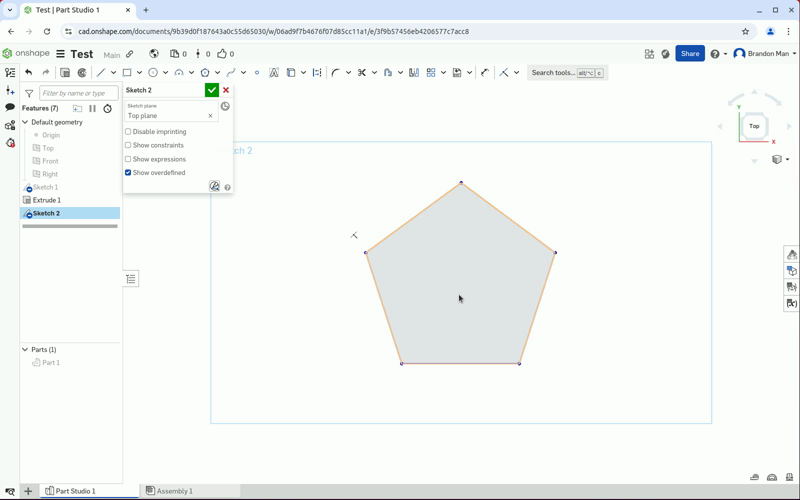
click(459, 294)
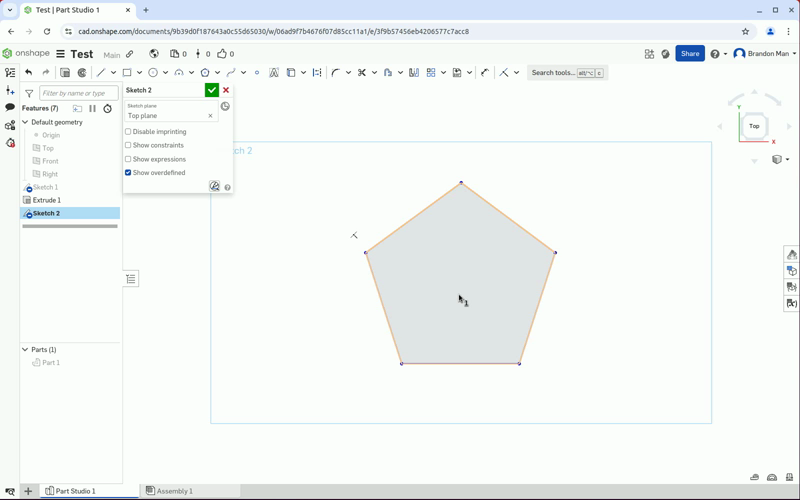
mouse_move(73, 352)
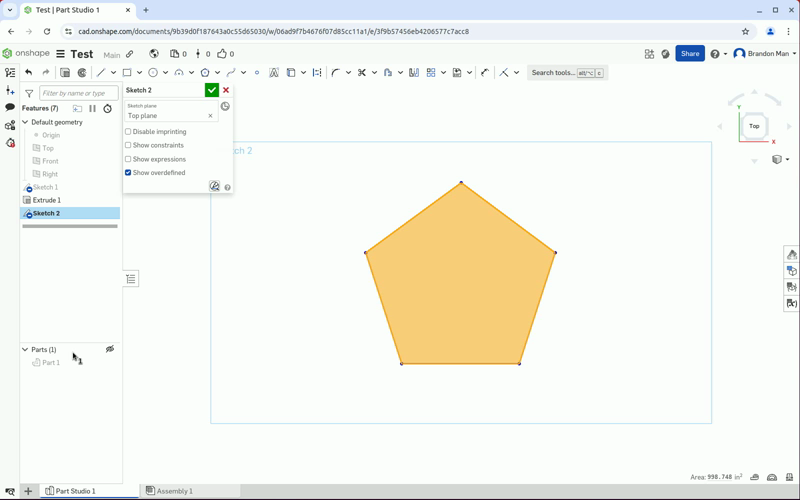
key(shift+y)
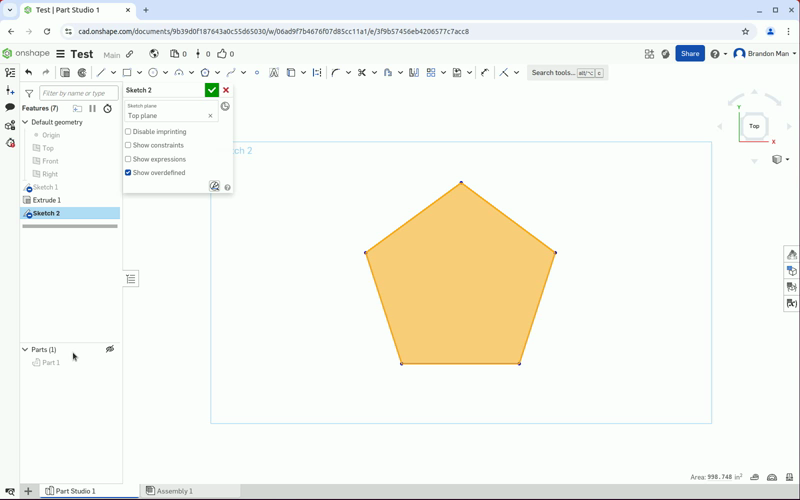
key(shift+e)
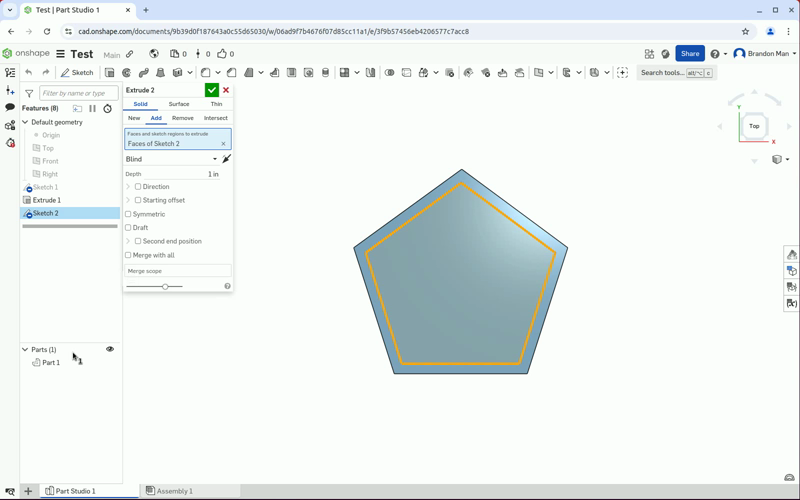
mouse_move(143, 106)
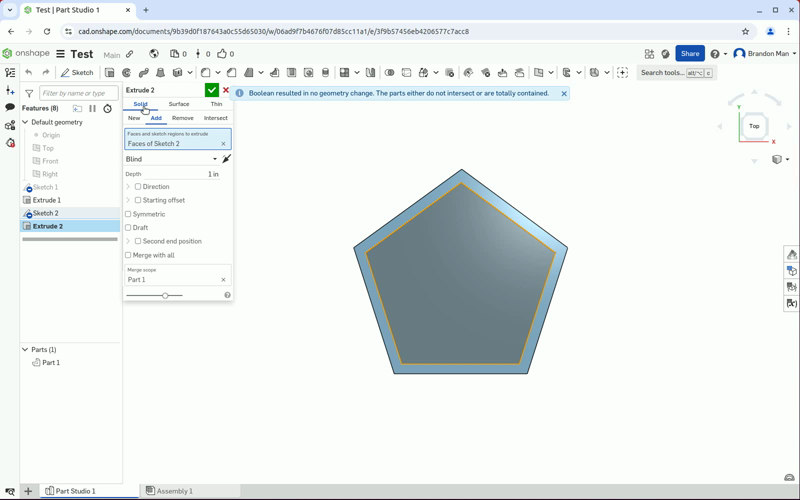
click(143, 106)
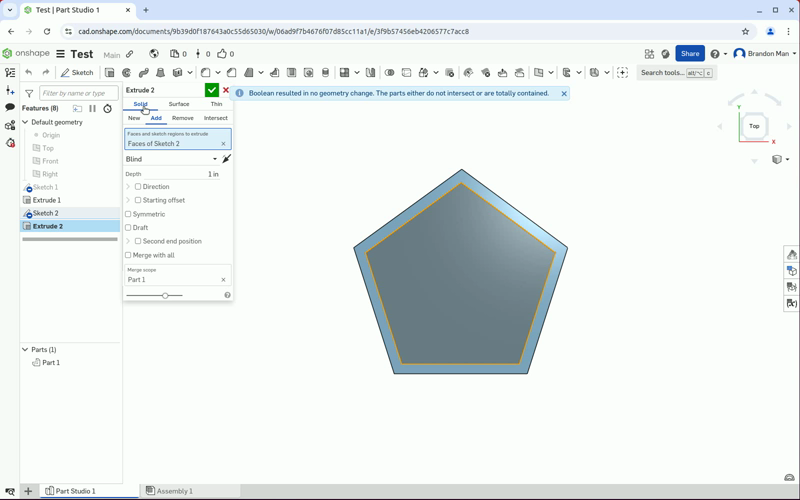
mouse_move(186, 120)
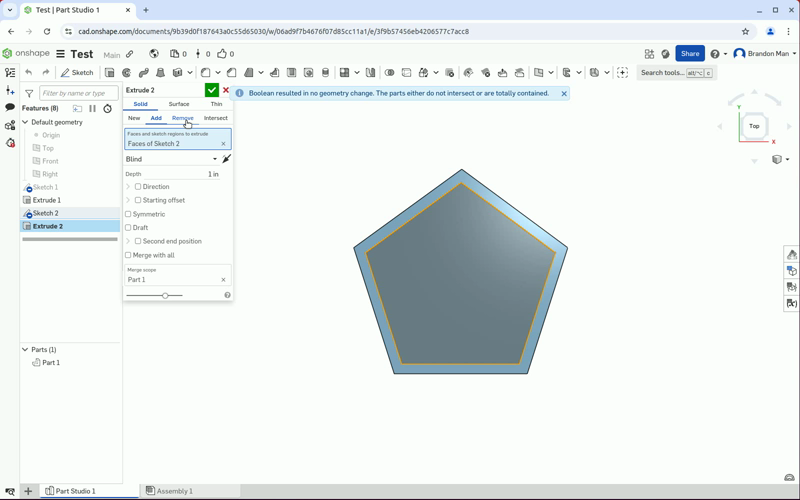
click(186, 120)
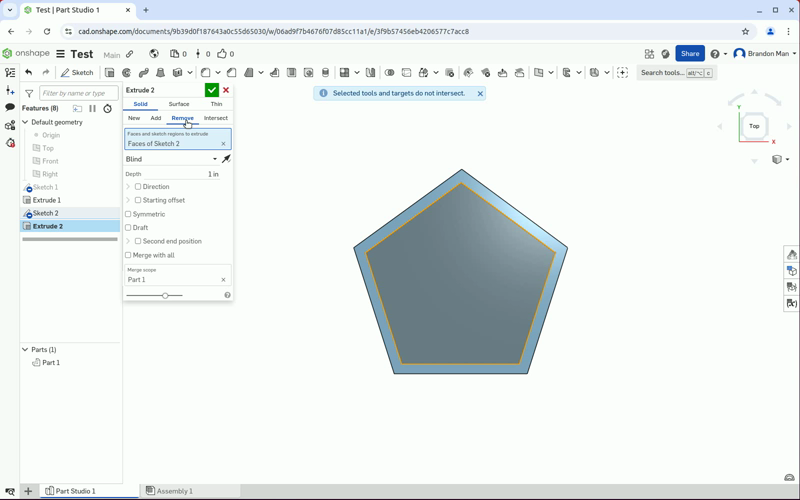
key(tab, 4)
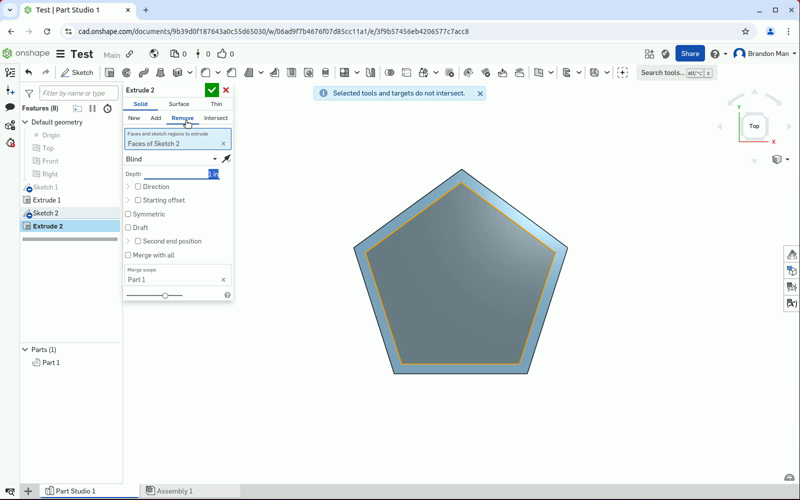
text(-6.018)
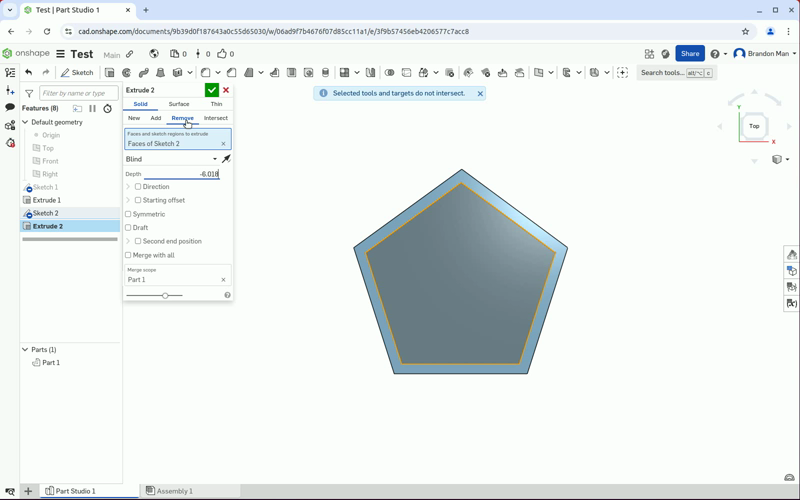
key(tab, 6)
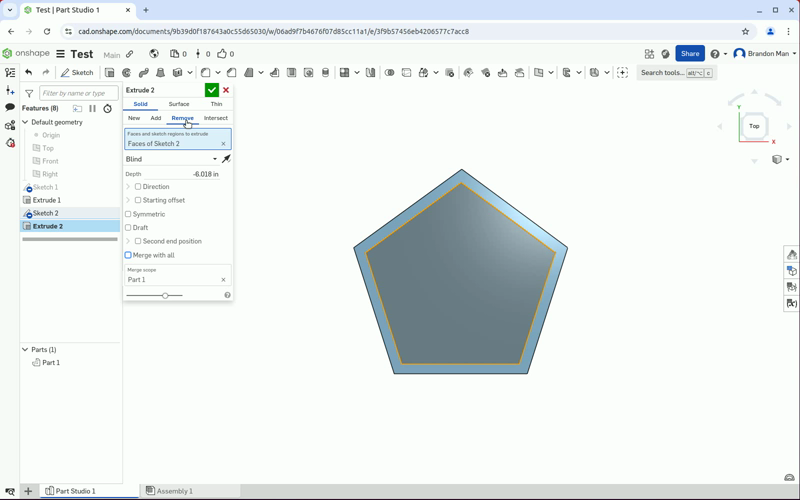
key(space)
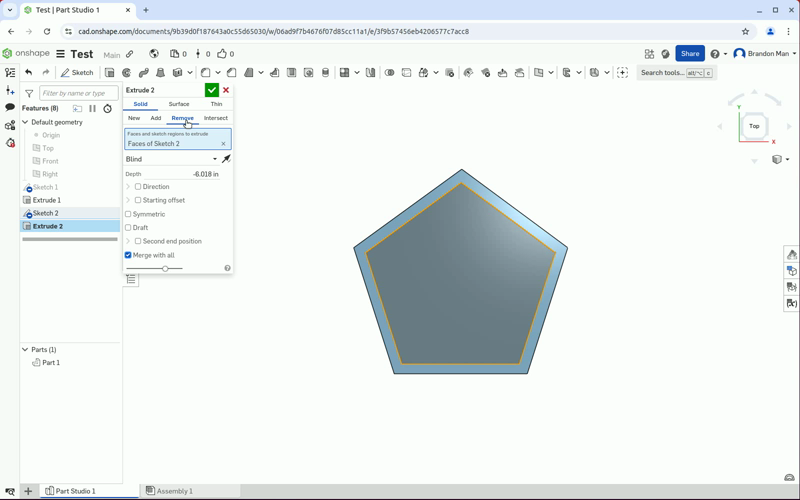
key(enter)
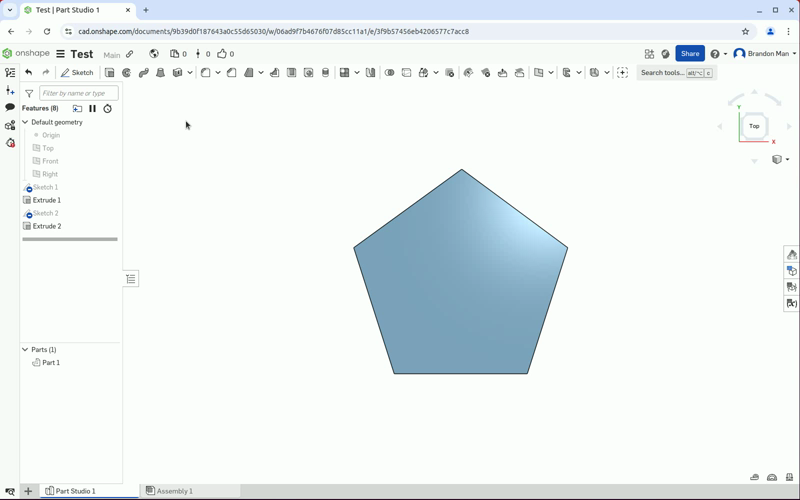
key(shift+h)
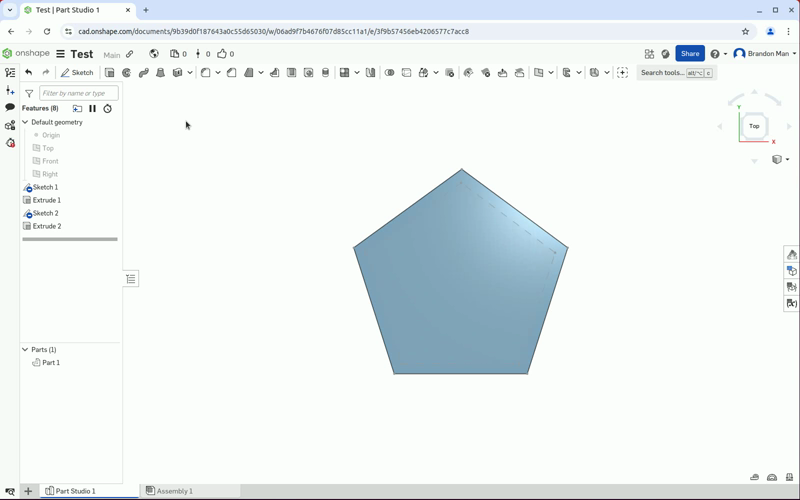
key(shift+h)
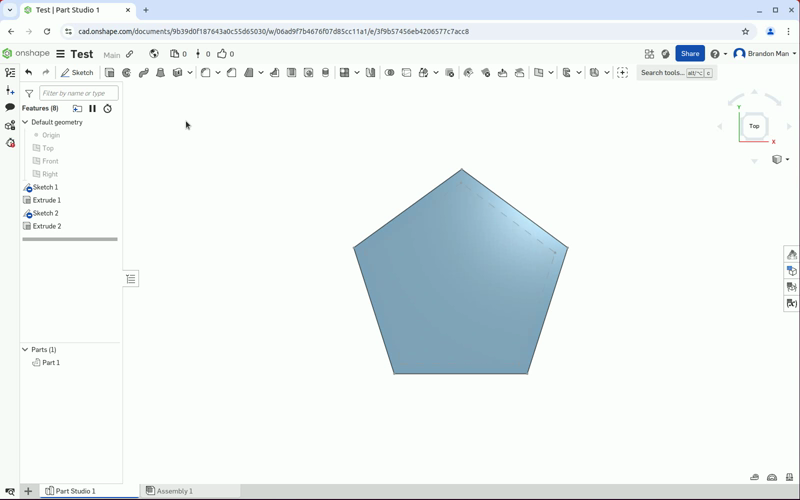
key(shift+7)
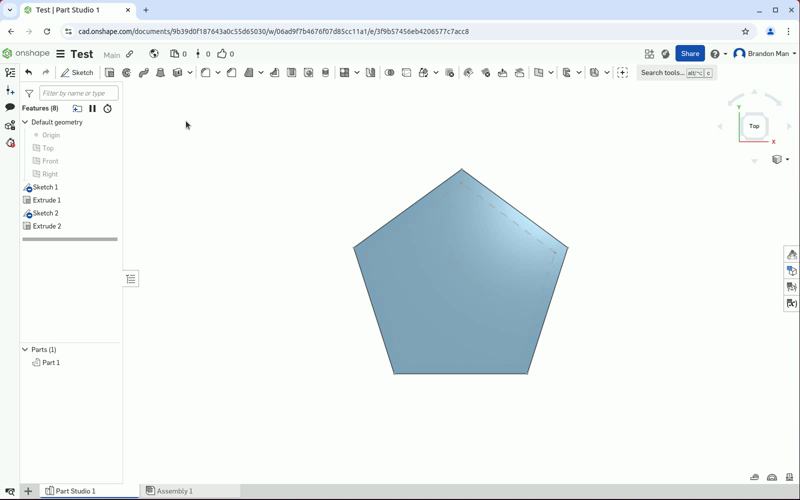
key(up, 3)
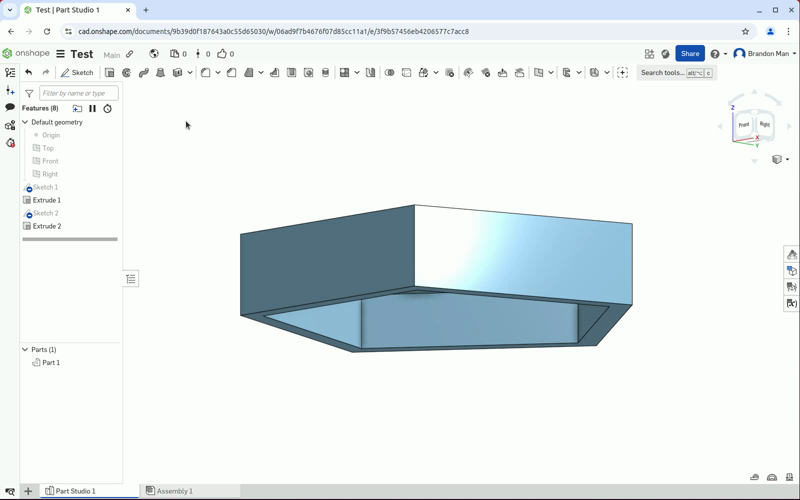
key(left, 3)
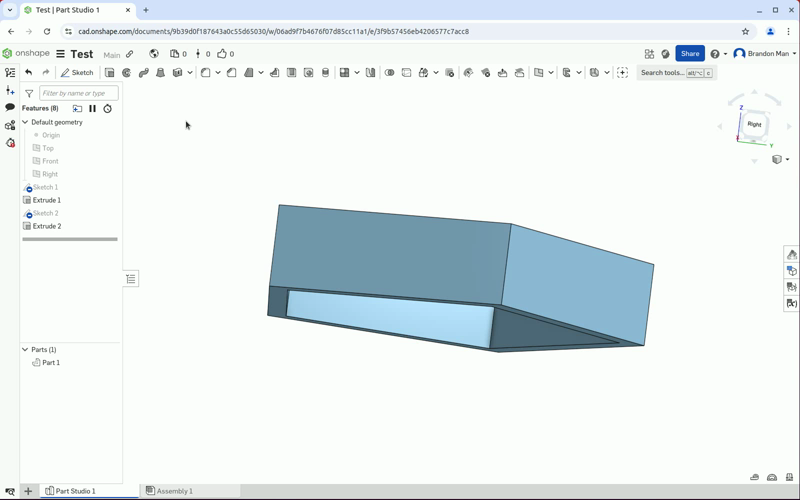
key(right, 3)
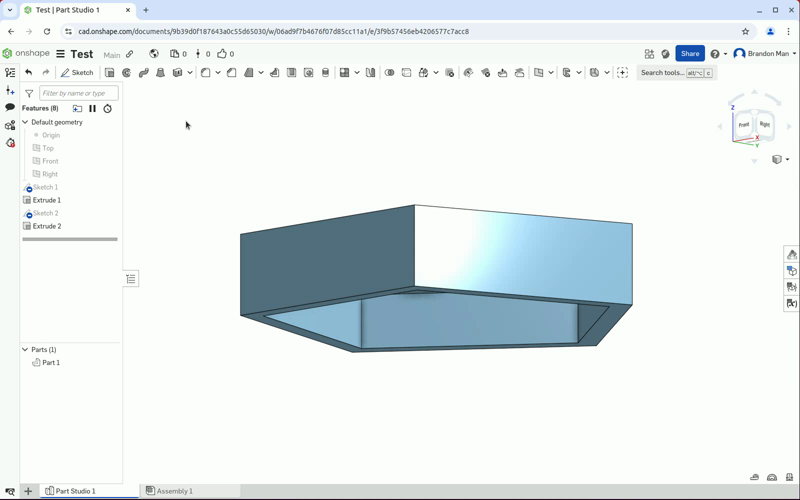
key(down, 3)
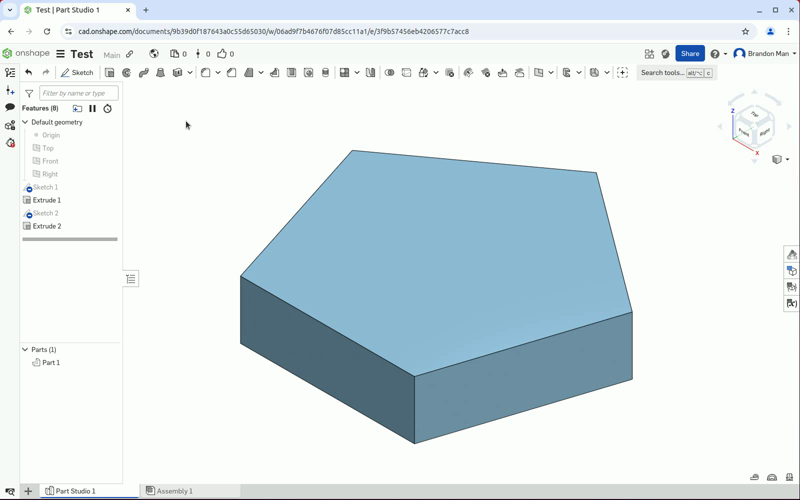
mouse_move(73, 189)
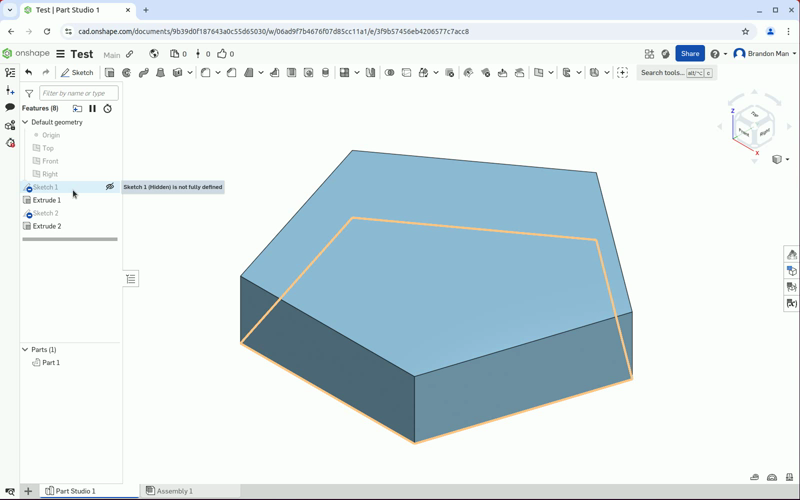
click(73, 189)